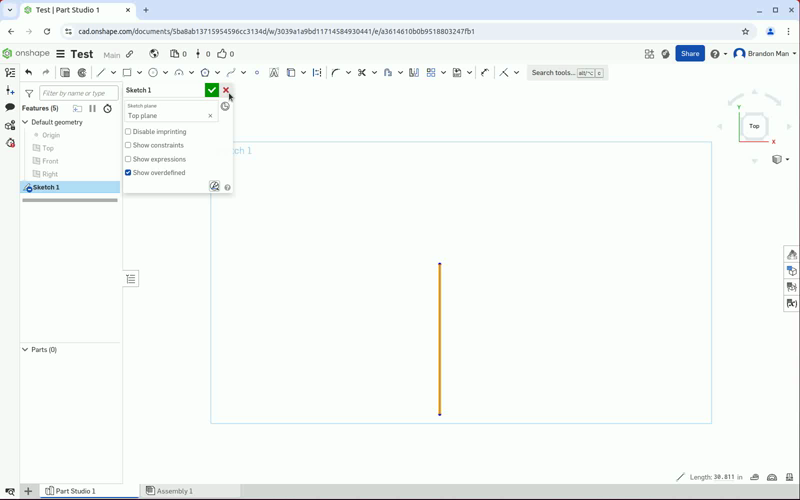
key(shift+h)
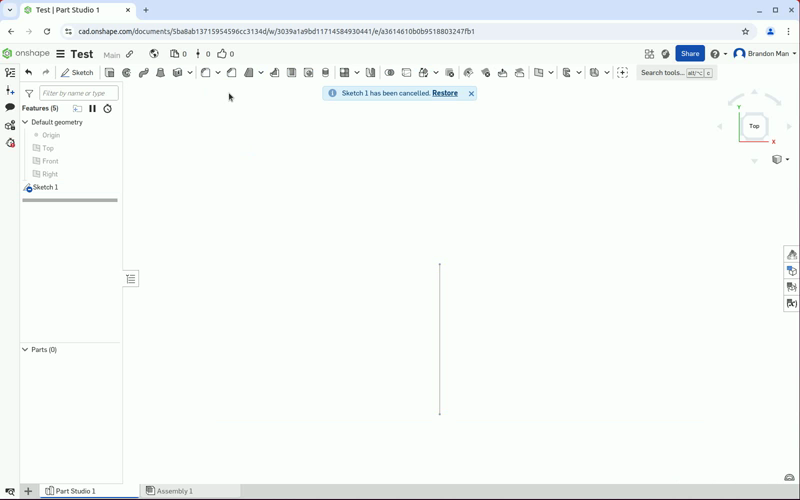
key(shift+s)
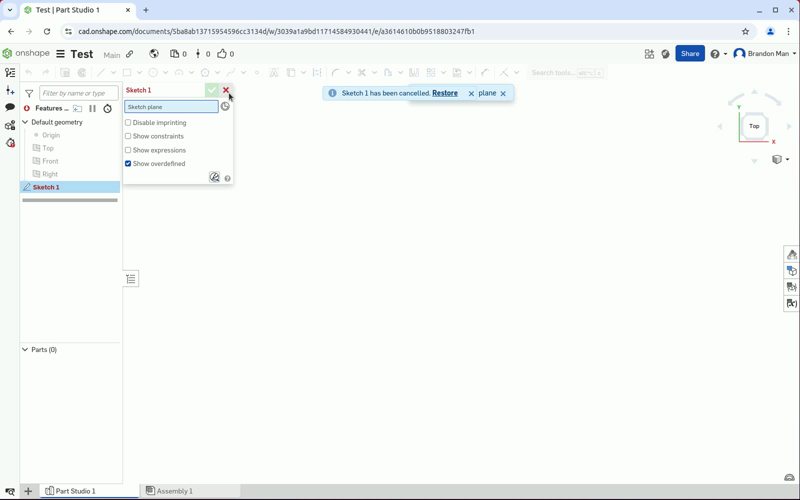
mouse_move(73, 150)
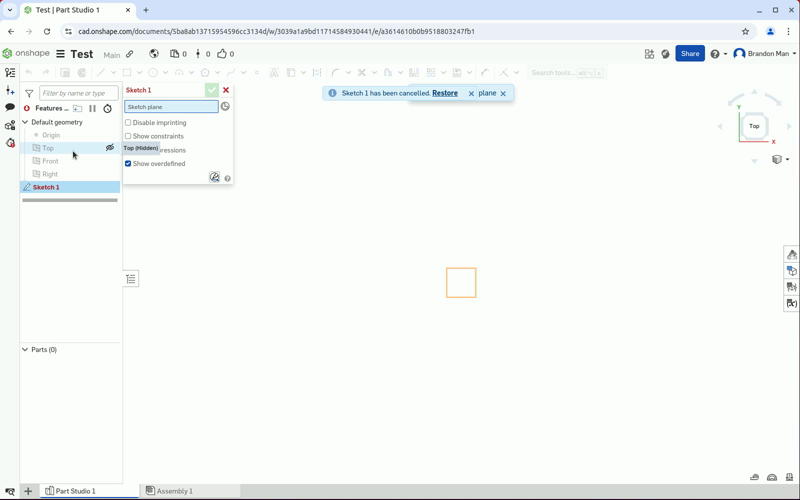
click(73, 150)
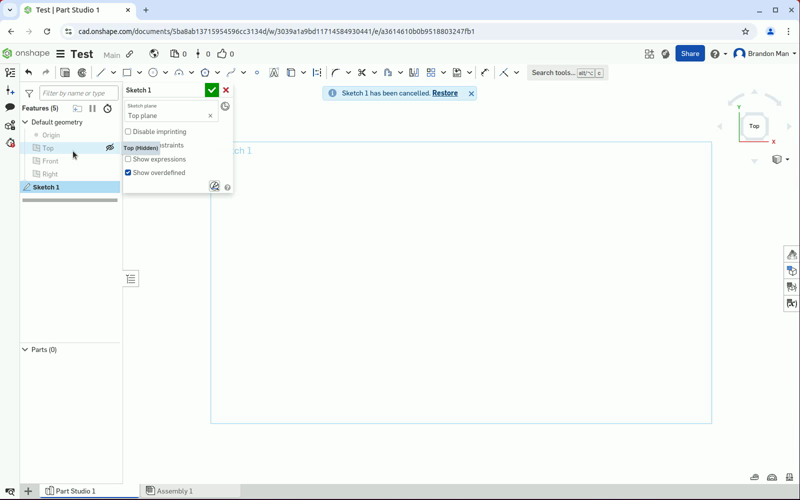
mouse_move(73, 352)
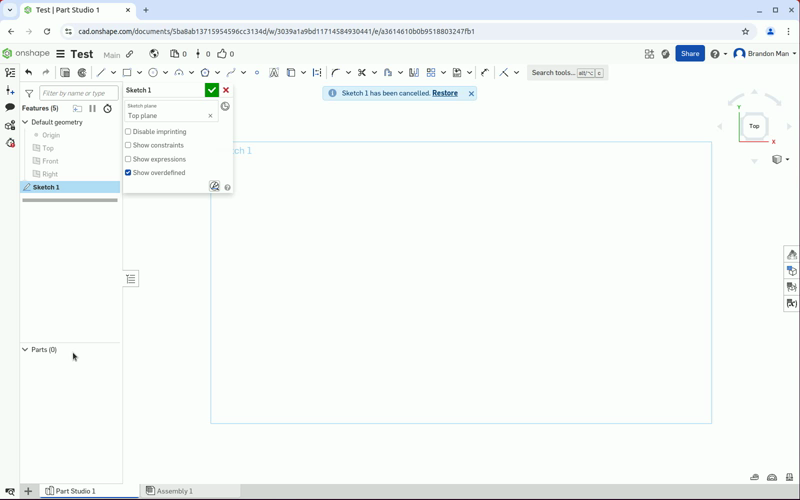
key(y)
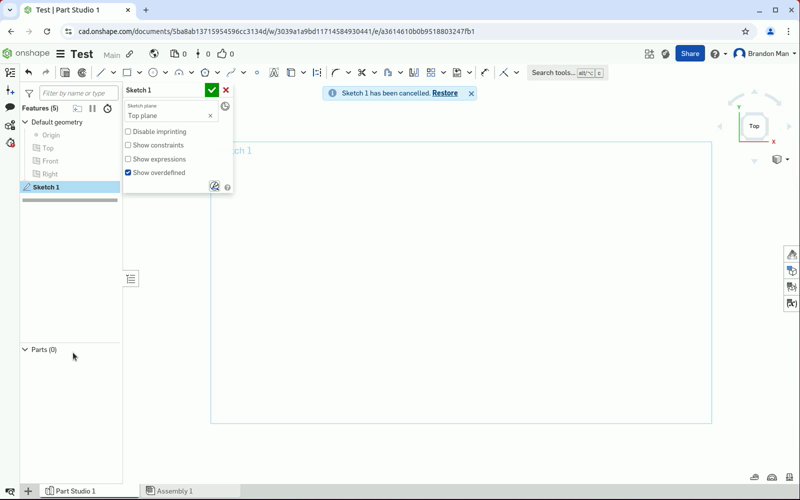
key(l)
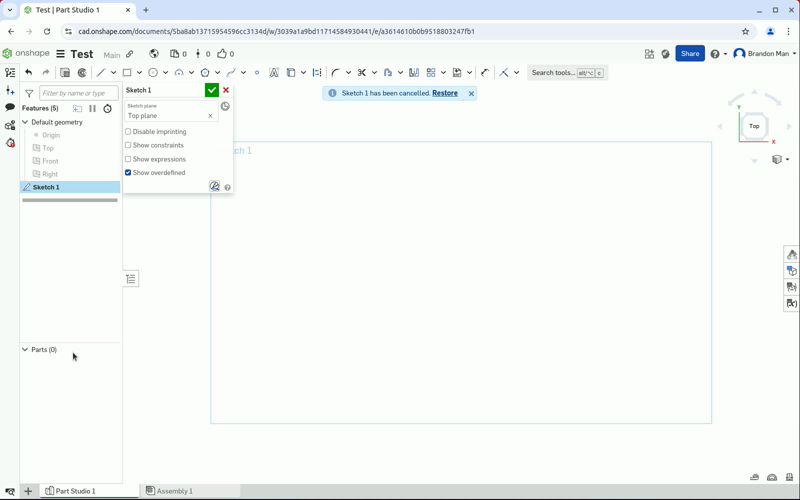
key_down(shift)
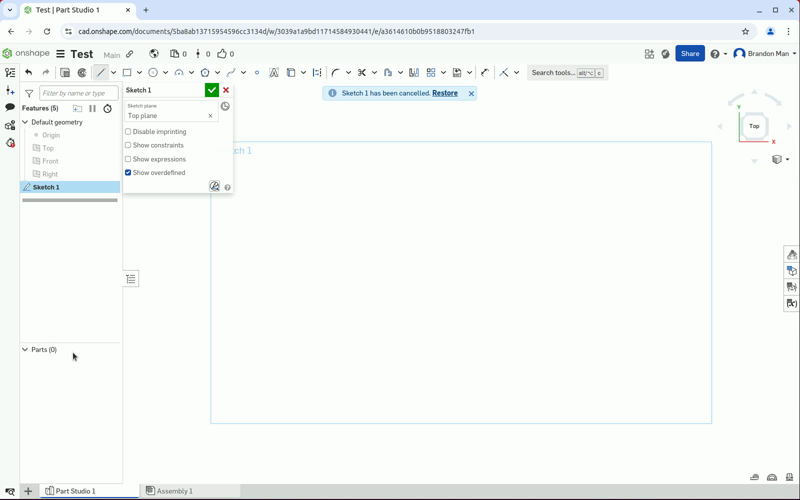
mouse_move(348, 389)
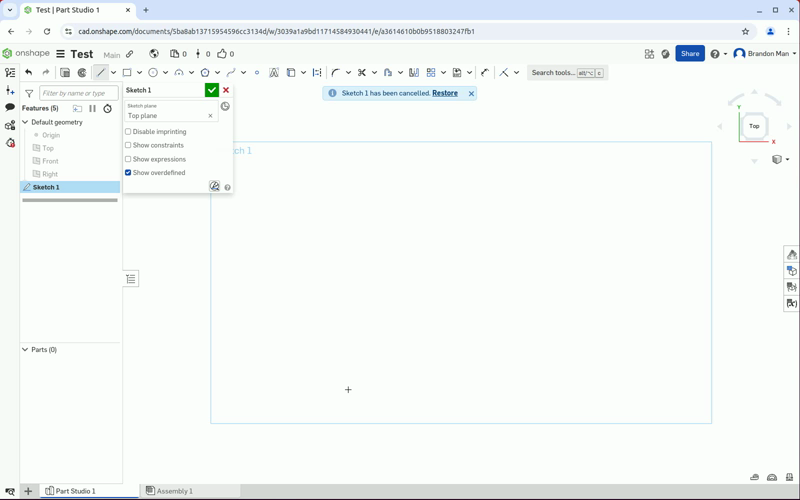
click(348, 389)
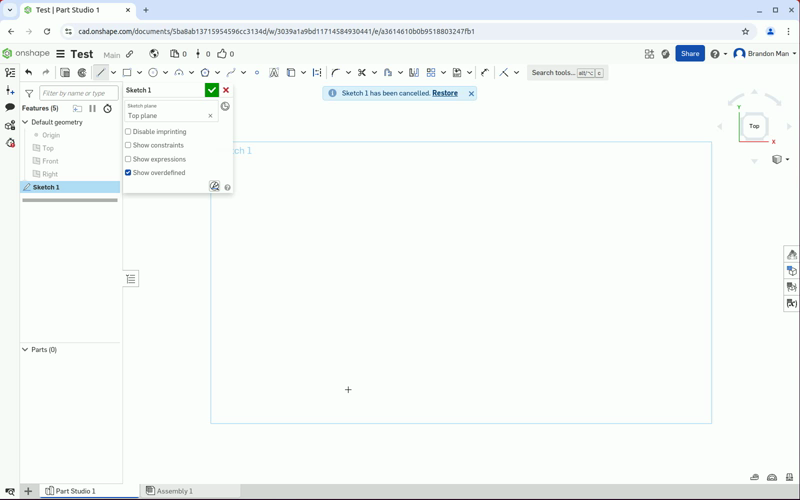
key_up(shift)
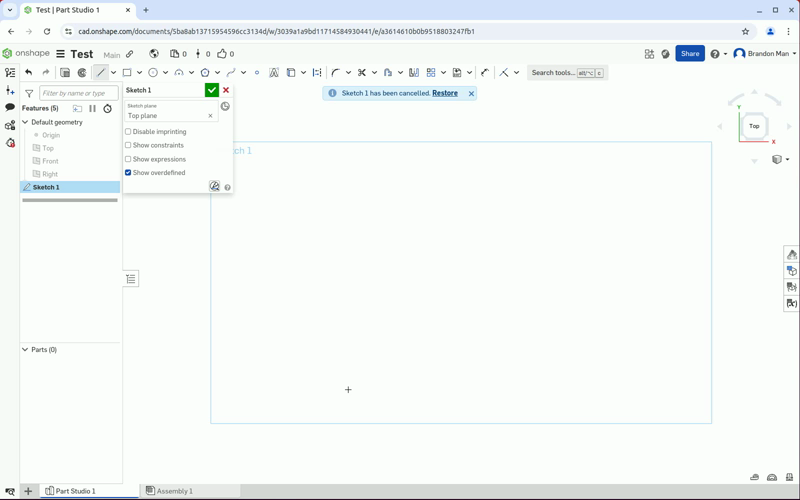
key_down(shift)
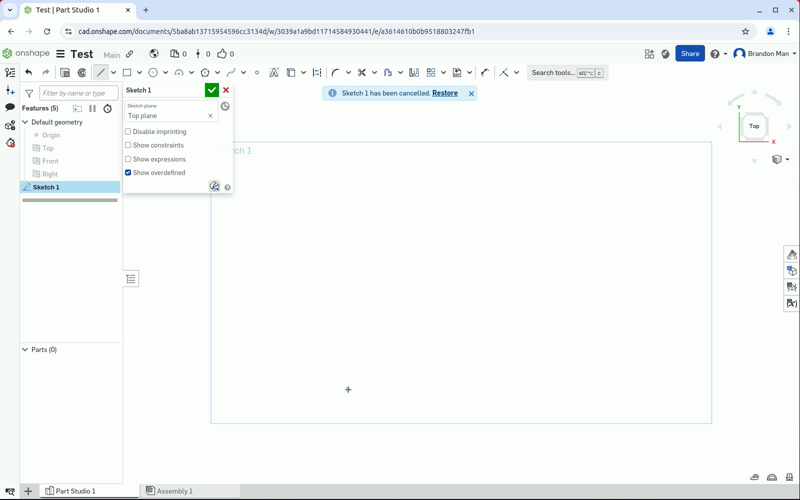
mouse_move(566, 389)
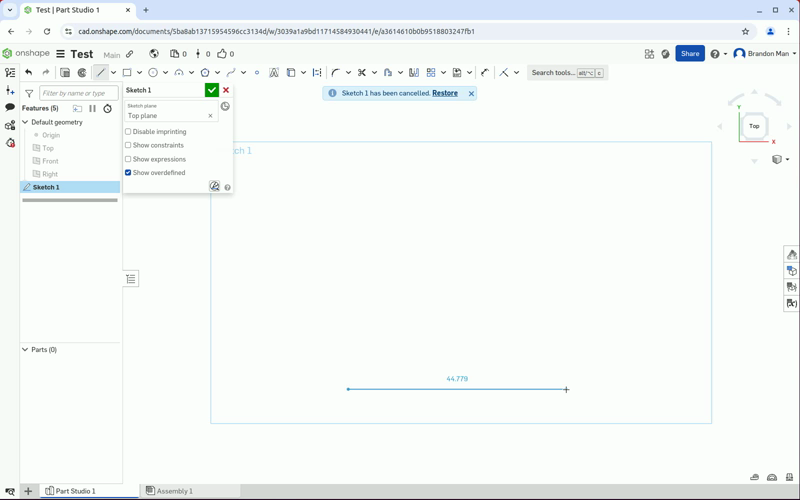
click(566, 389)
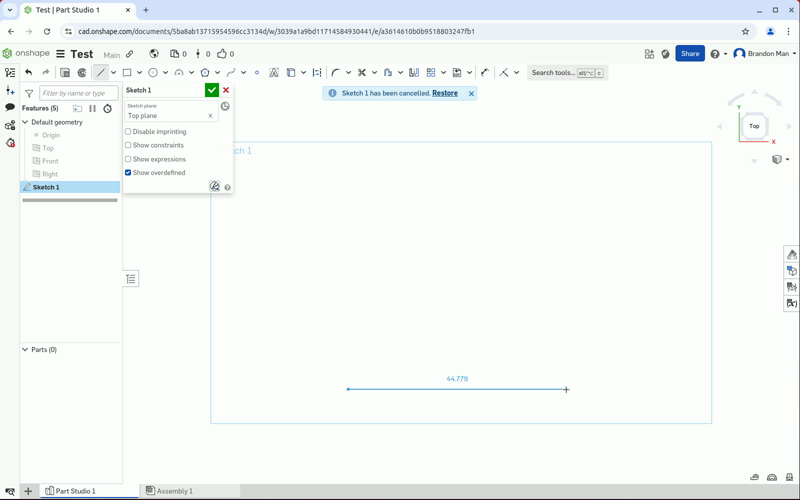
key_up(shift)
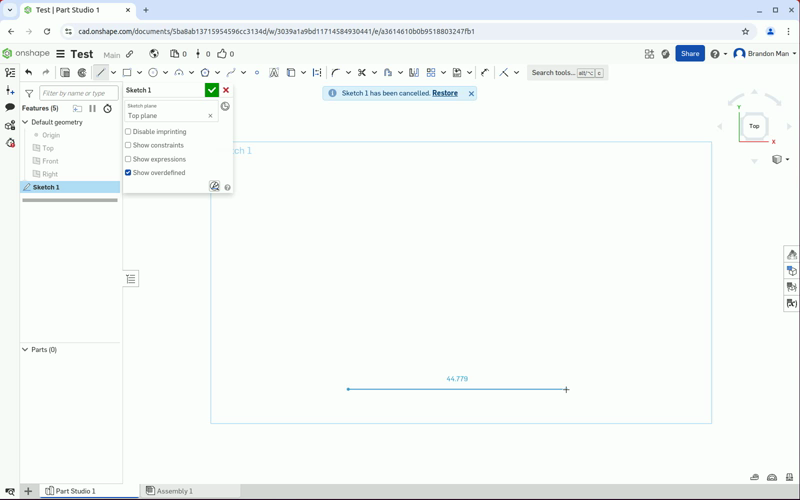
key_down(shift)
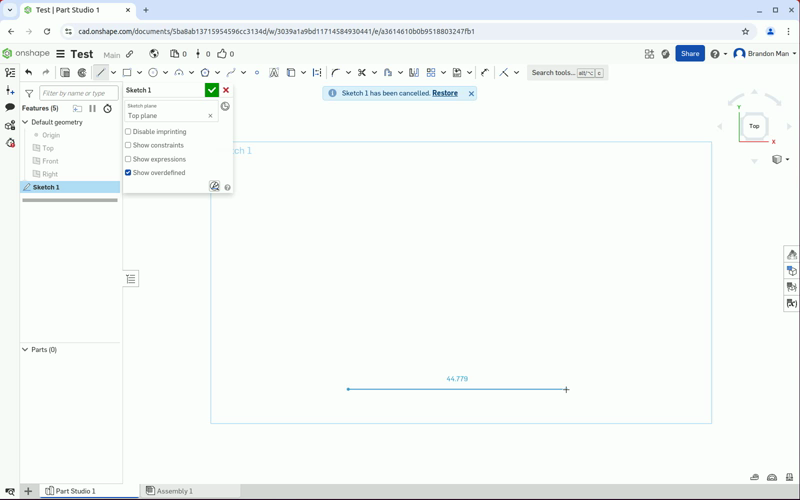
mouse_move(566, 212)
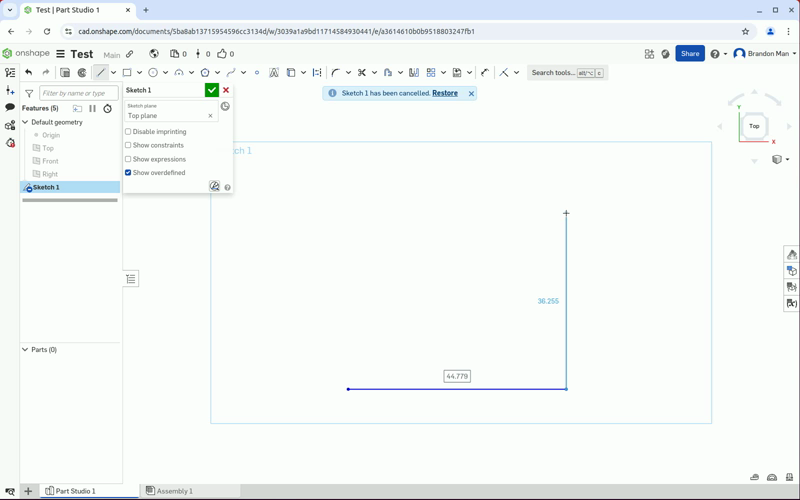
click(566, 212)
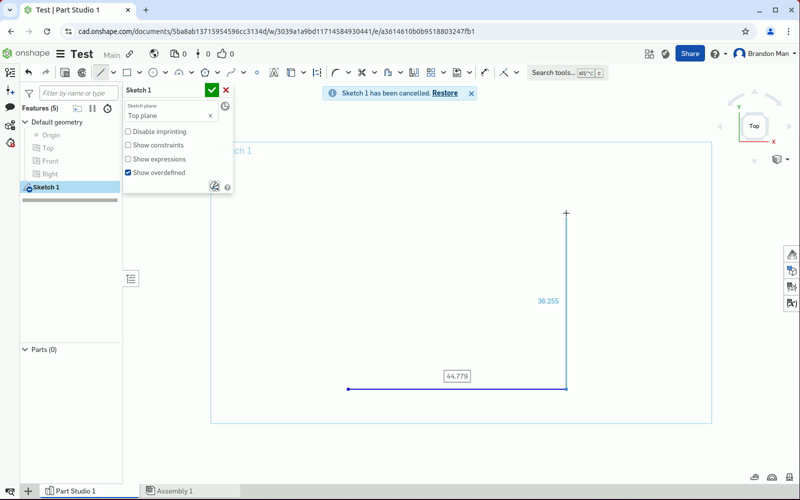
key_up(shift)
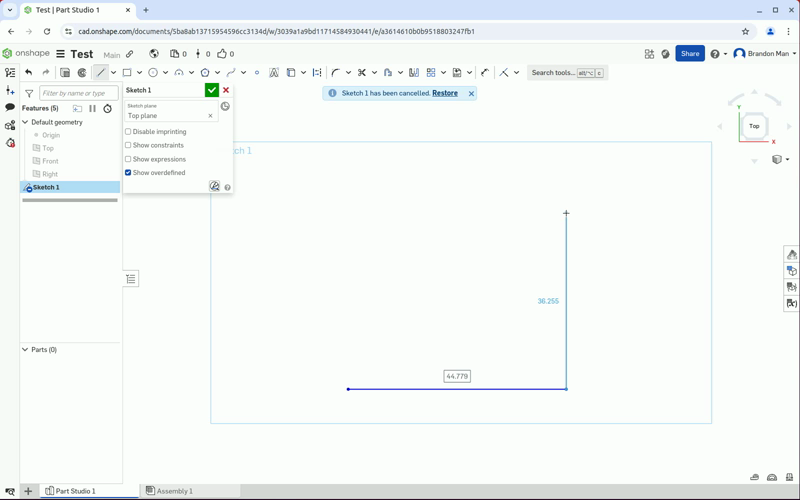
key_down(shift)
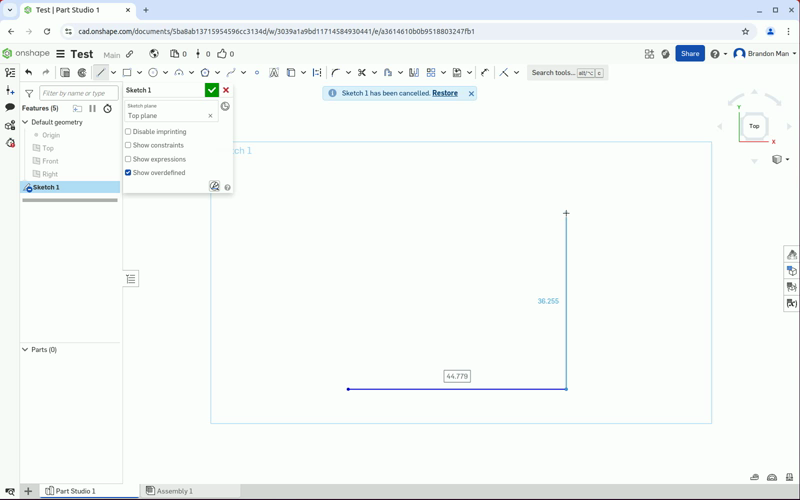
mouse_move(348, 212)
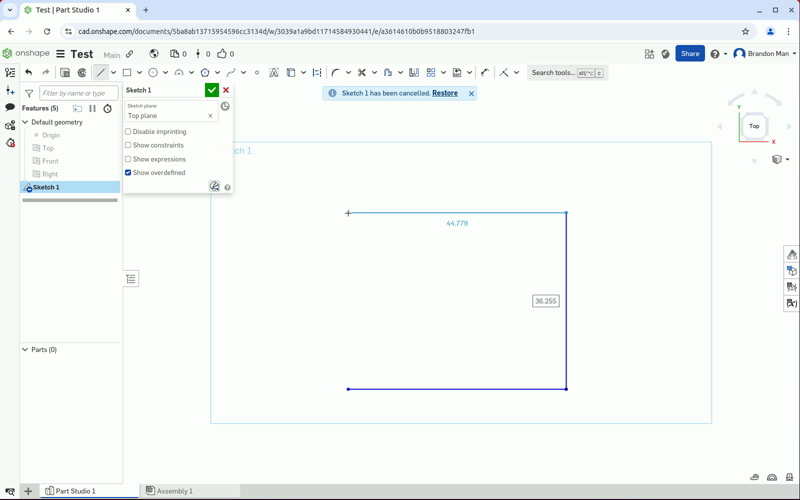
click(348, 212)
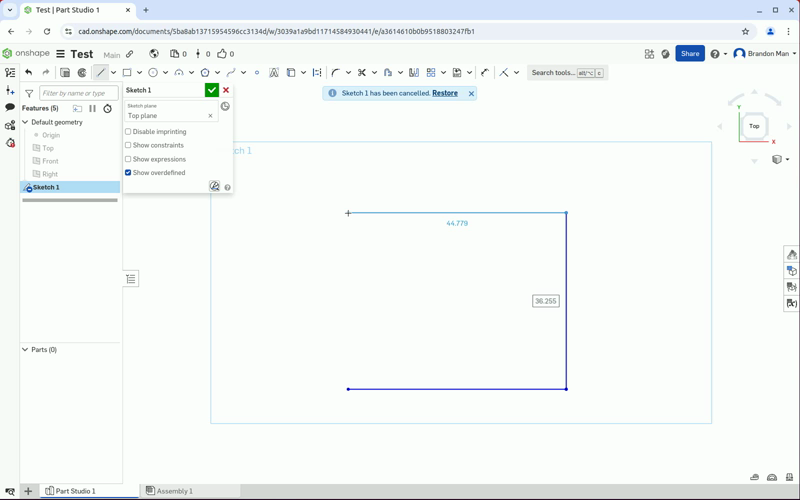
key_up(shift)
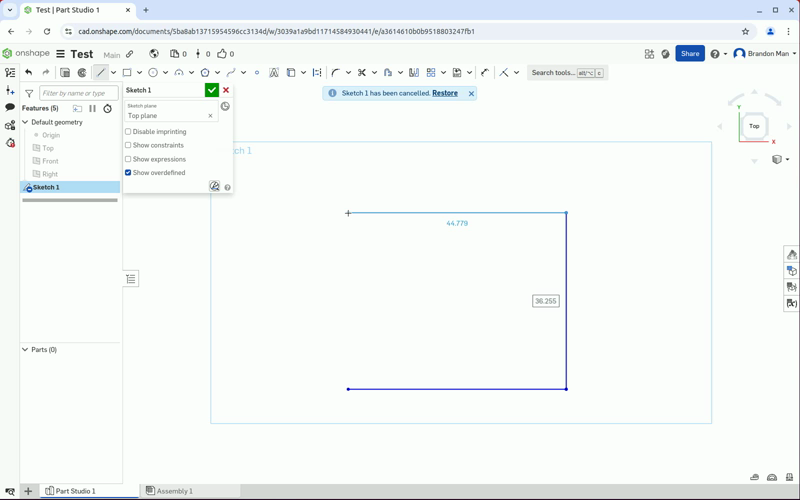
key_down(shift)
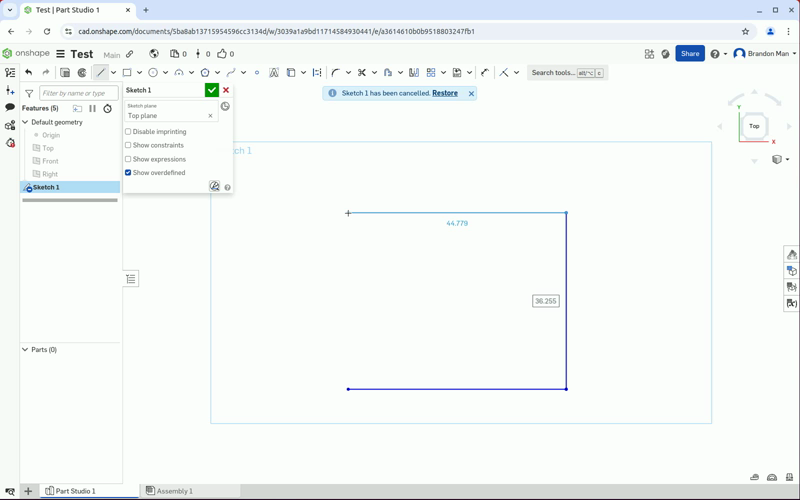
mouse_move(348, 389)
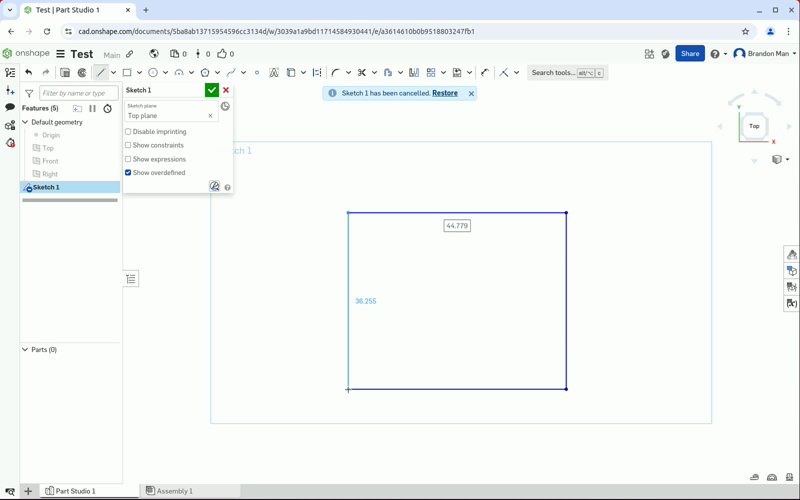
key_up(shift)
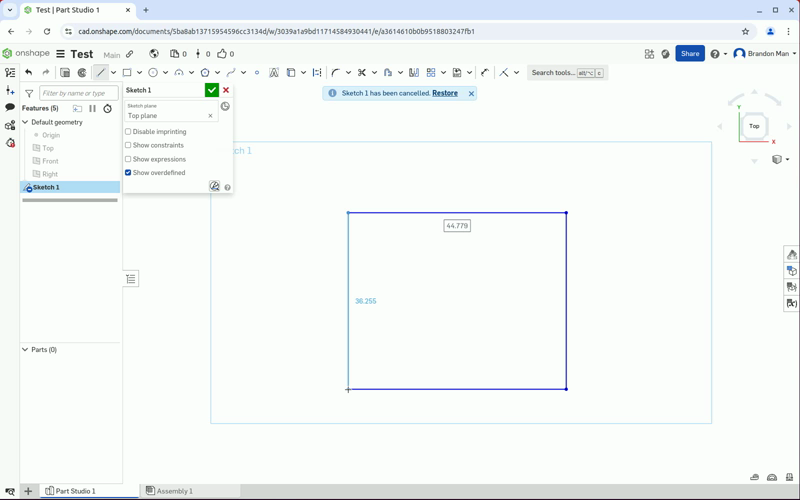
click(348, 389)
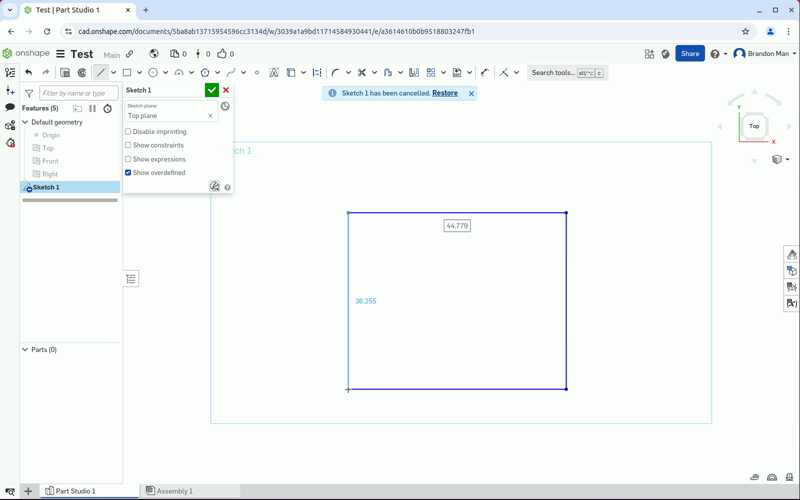
key(esc)
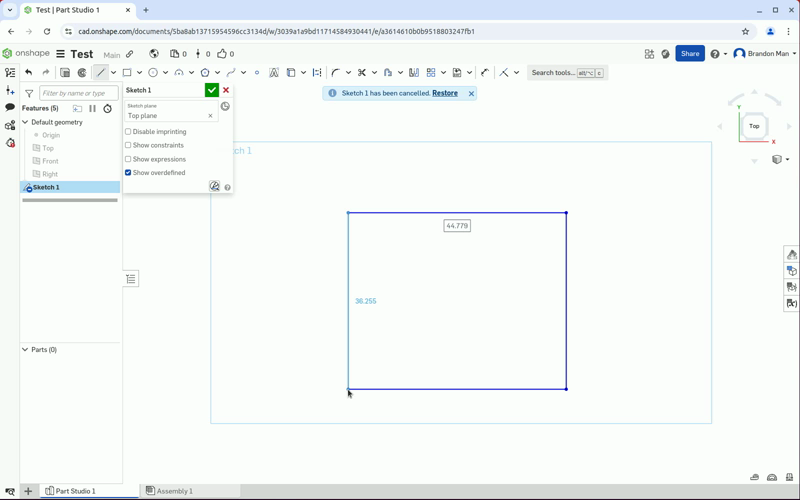
mouse_move(444, 290)
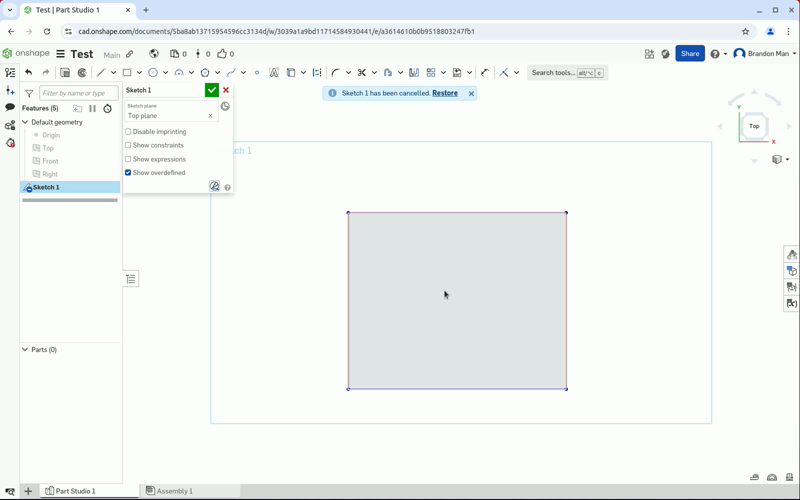
click(444, 290)
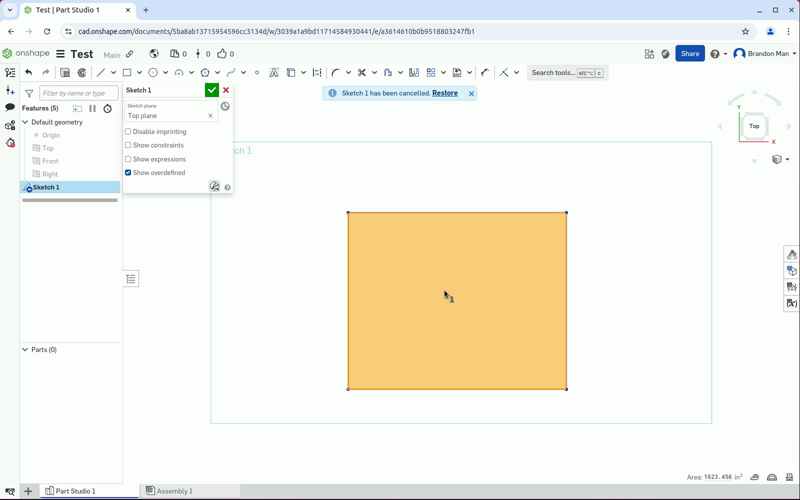
mouse_move(73, 352)
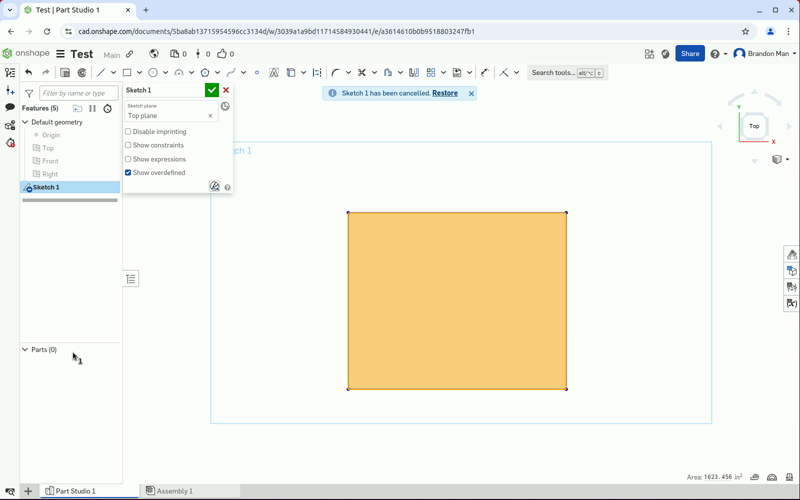
key(shift+y)
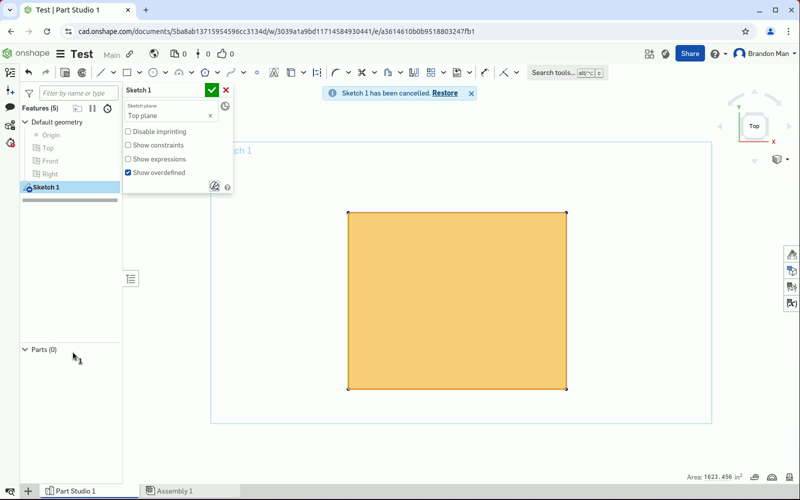
key(shift+e)
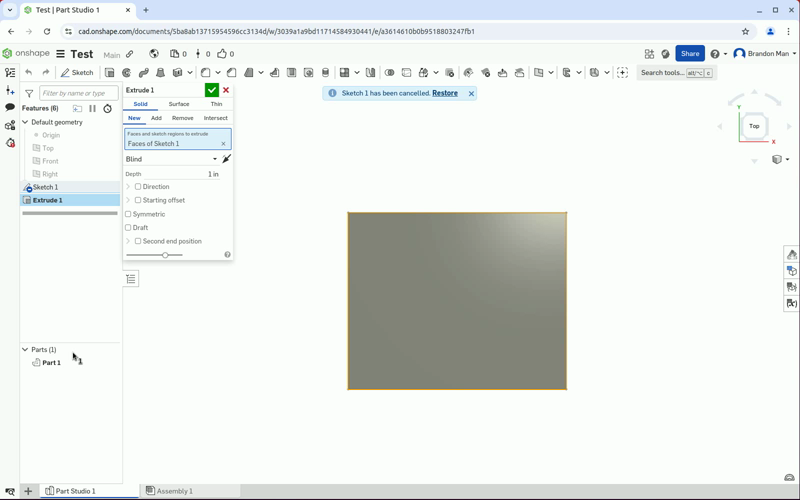
mouse_move(143, 106)
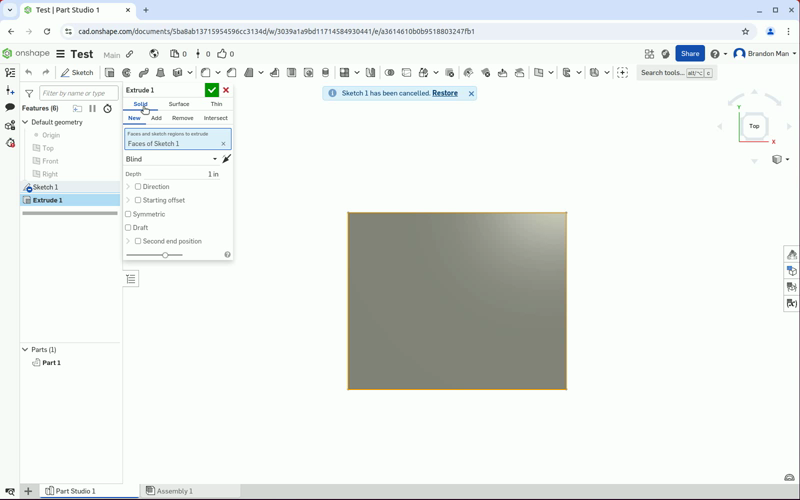
click(143, 106)
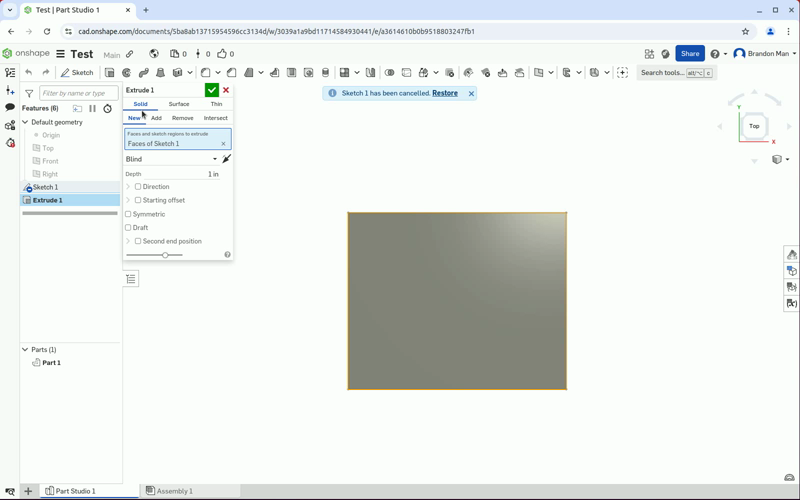
mouse_move(137, 120)
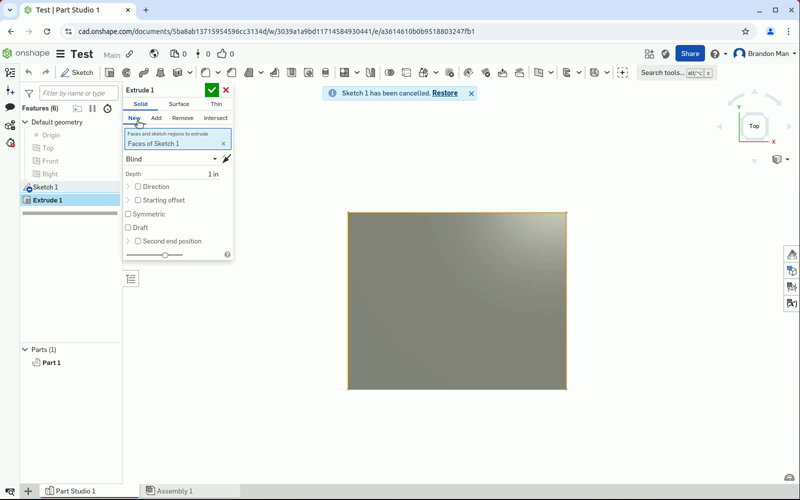
click(137, 120)
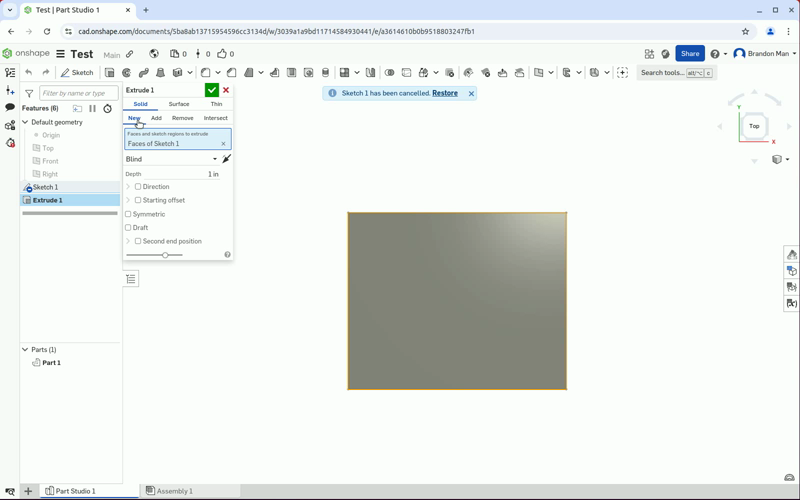
key(tab, 4)
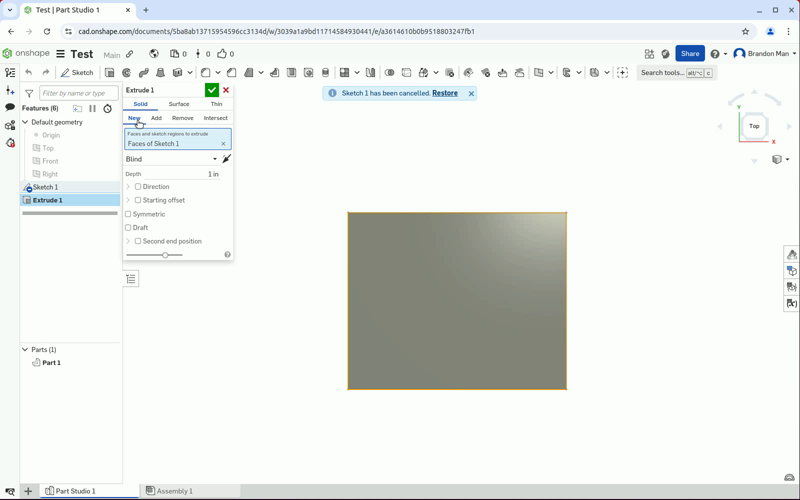
text(12.998)
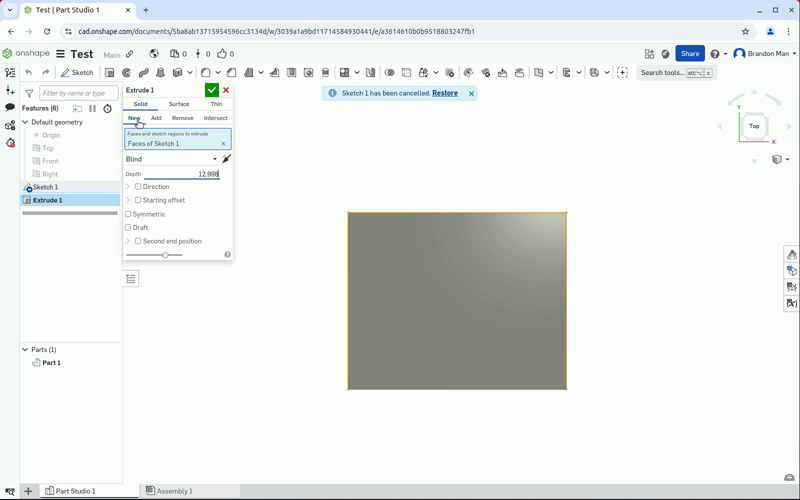
key(enter)
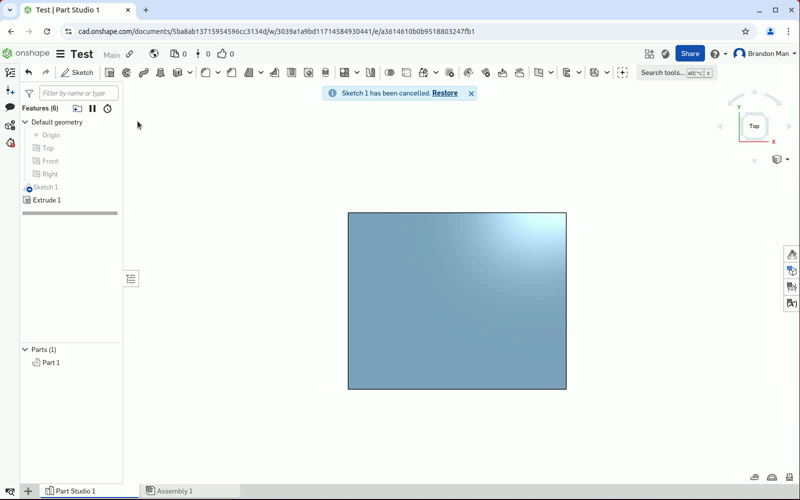
key(shift+h)
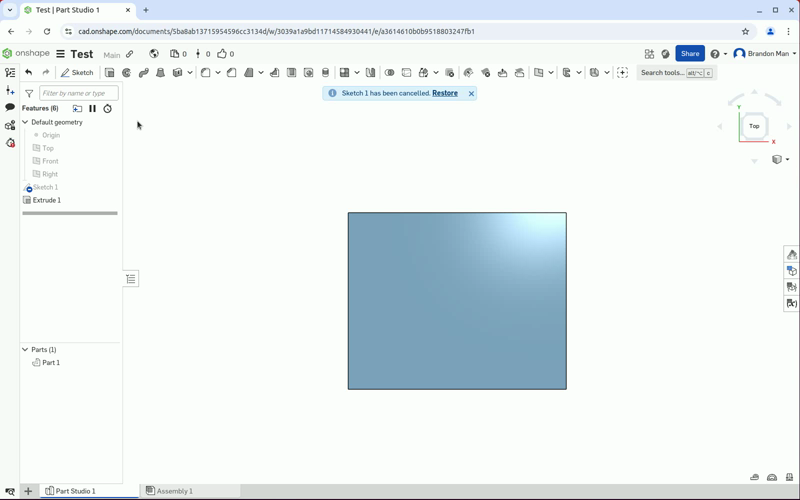
key(shift+h)
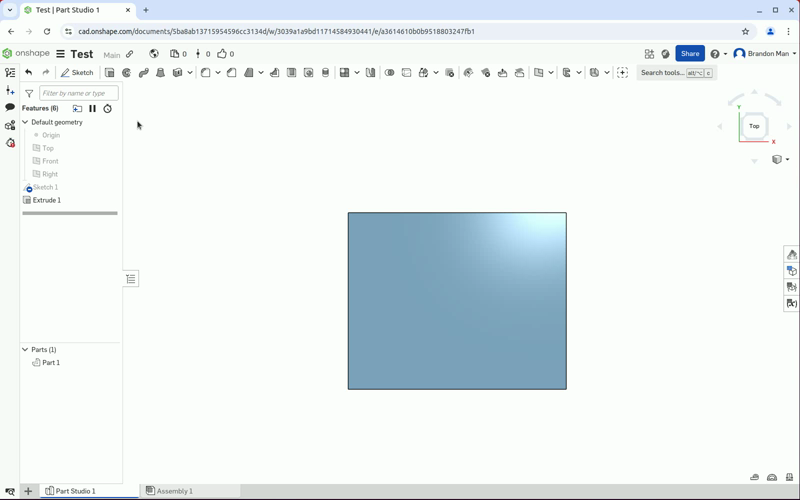
mouse_move(73, 189)
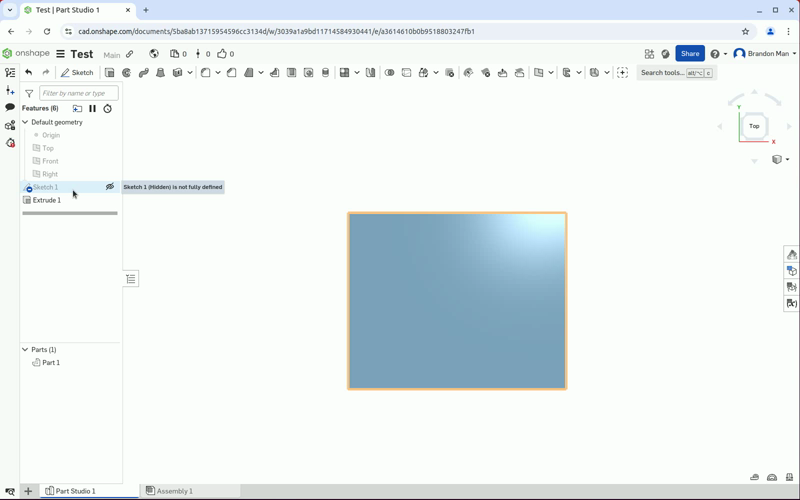
click(73, 189)
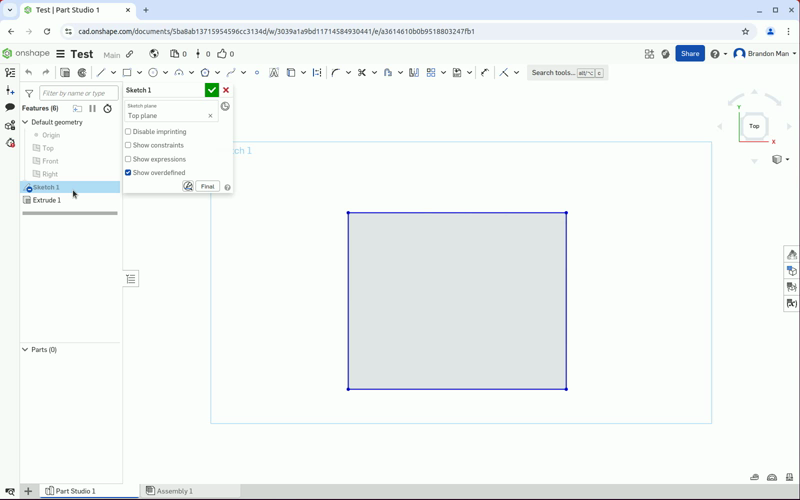
mouse_move(229, 92)
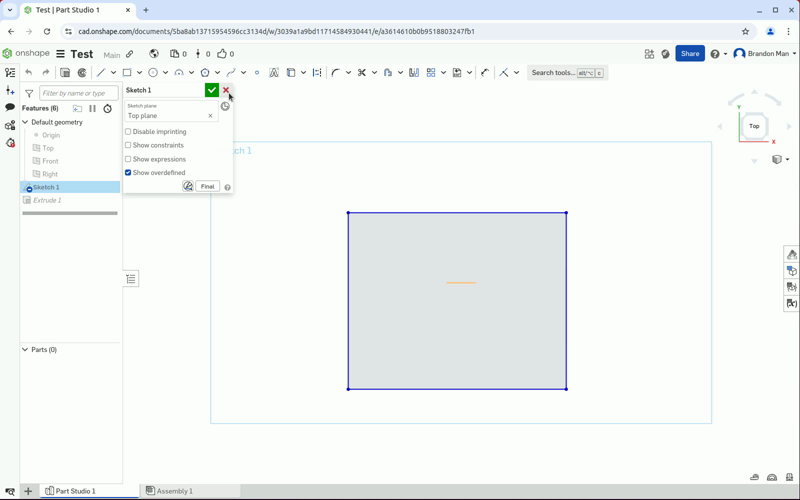
click(229, 92)
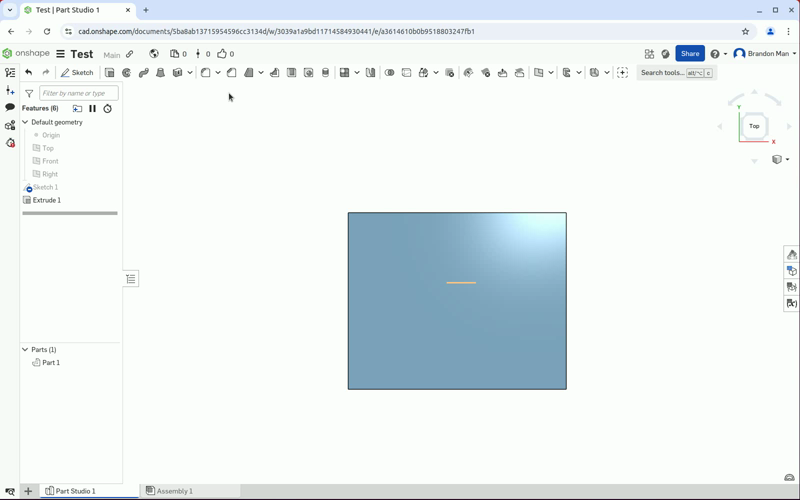
mouse_move(541, 75)
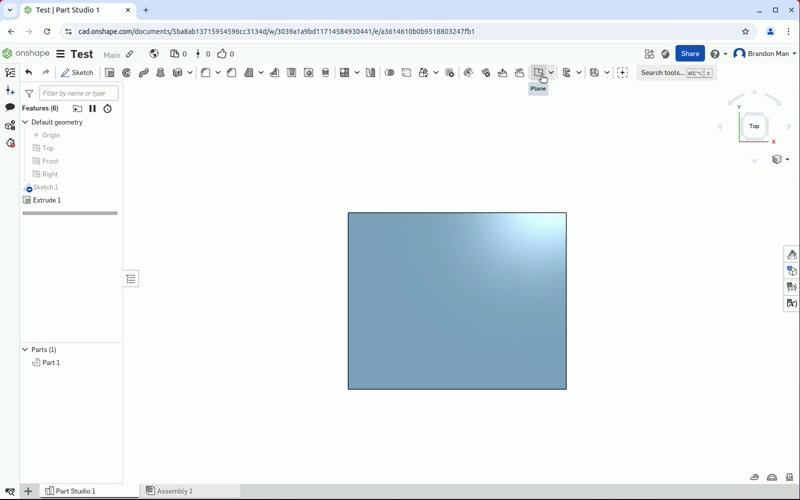
click(541, 75)
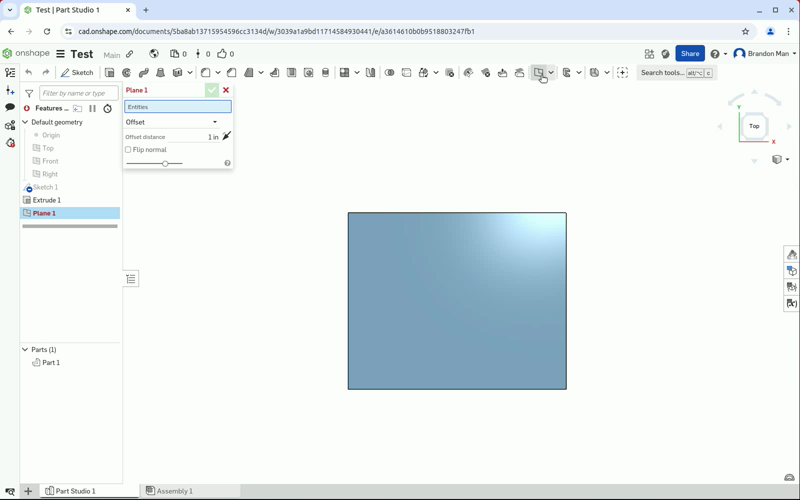
mouse_move(73, 150)
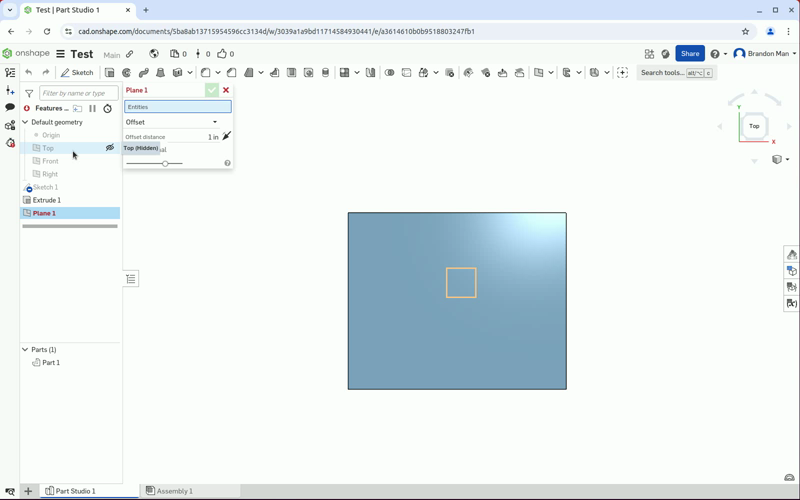
click(73, 150)
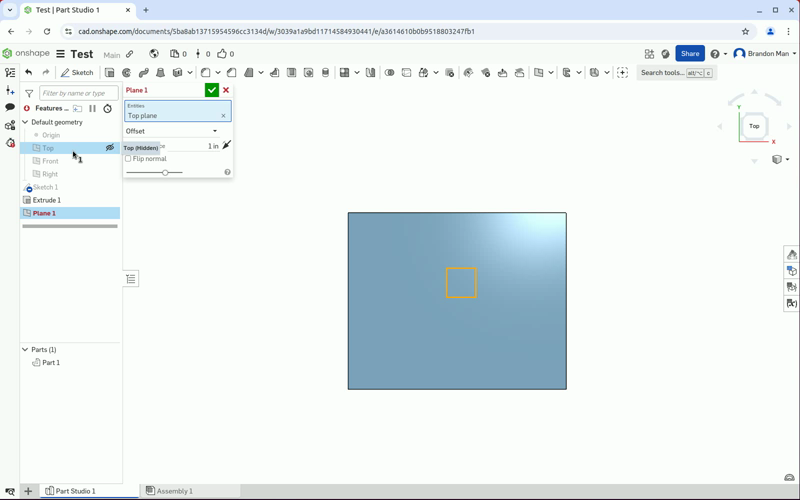
key(tab, 2)
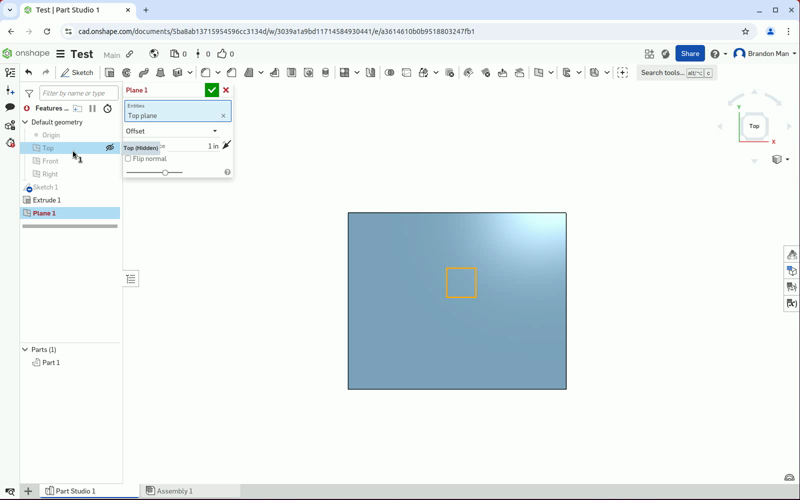
text(13.002)
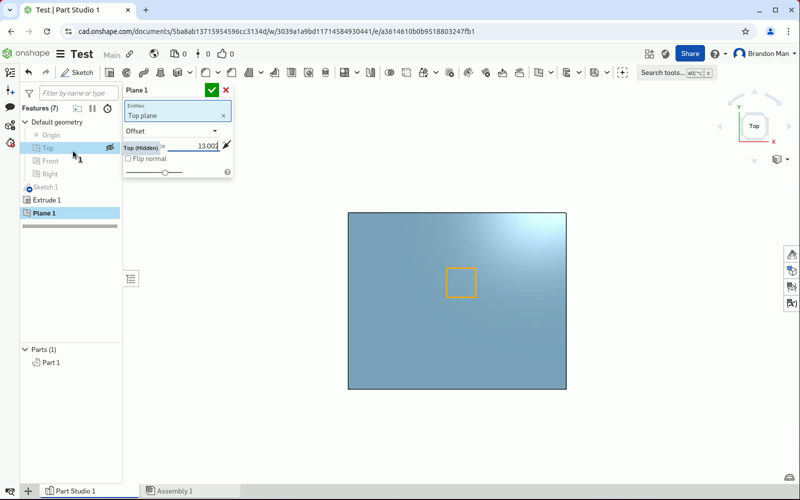
key(enter, 2)
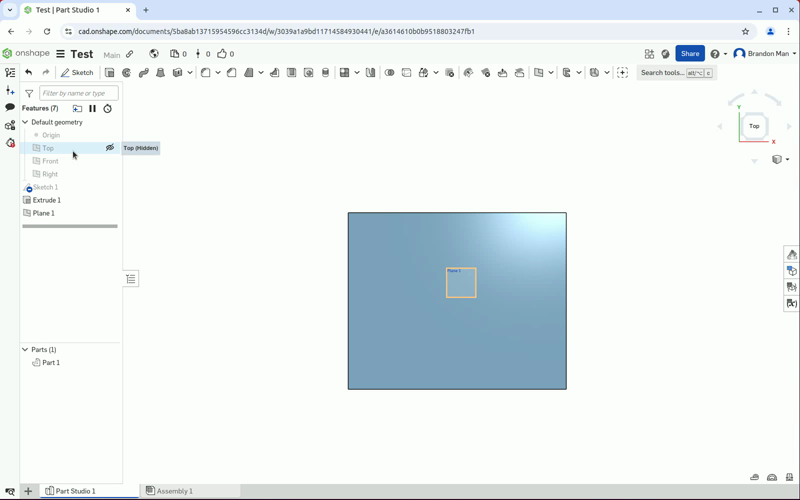
key(shift+s)
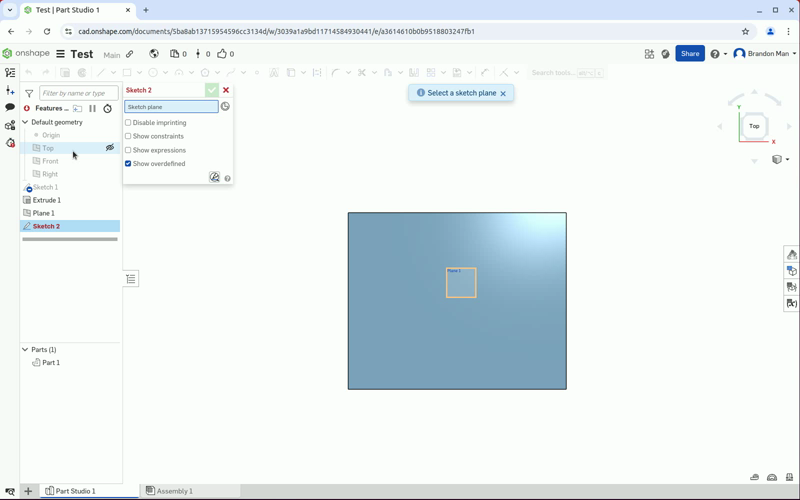
mouse_move(73, 215)
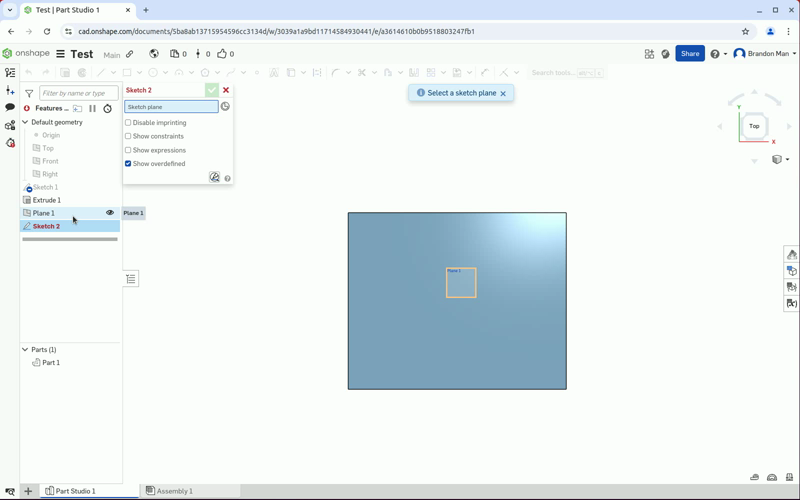
click(73, 215)
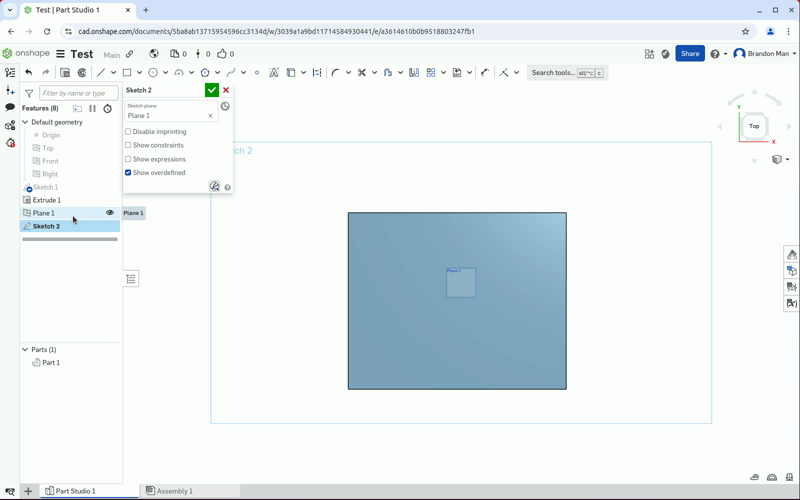
mouse_move(73, 352)
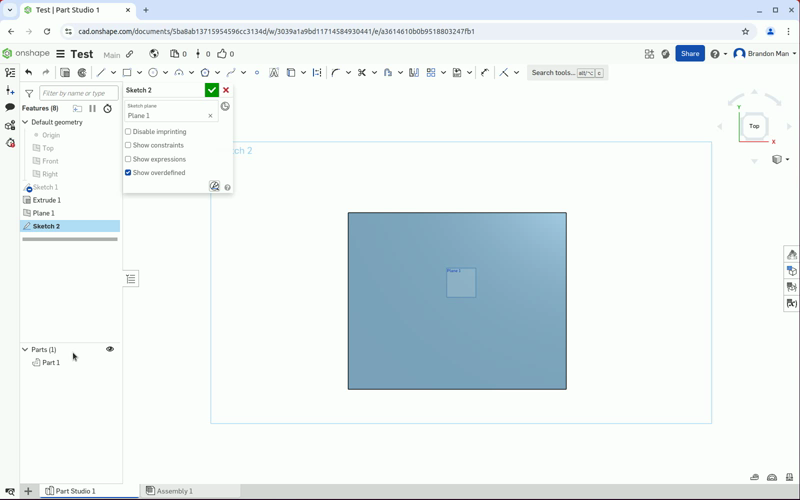
key(y)
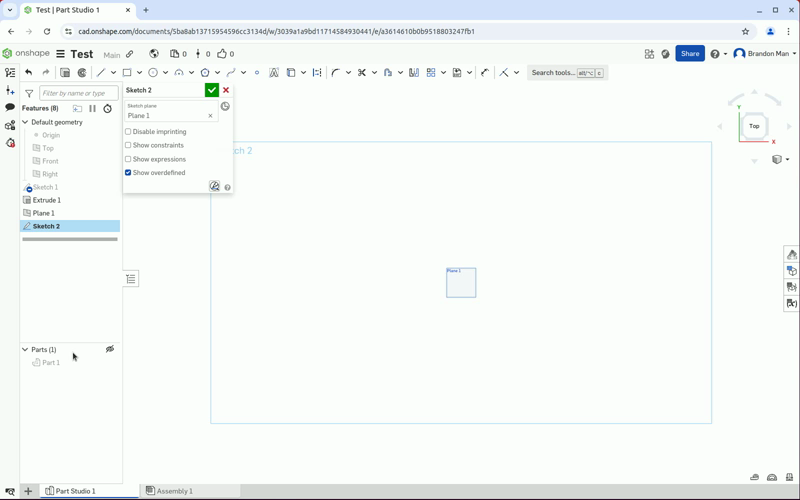
key(l)
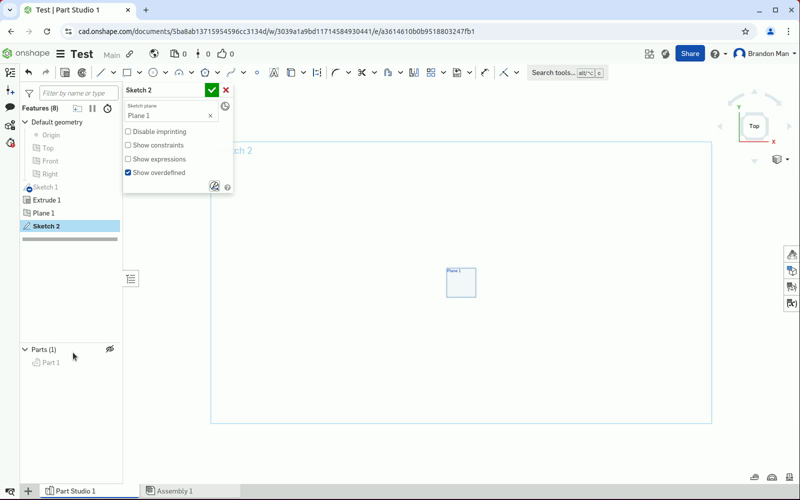
key_down(shift)
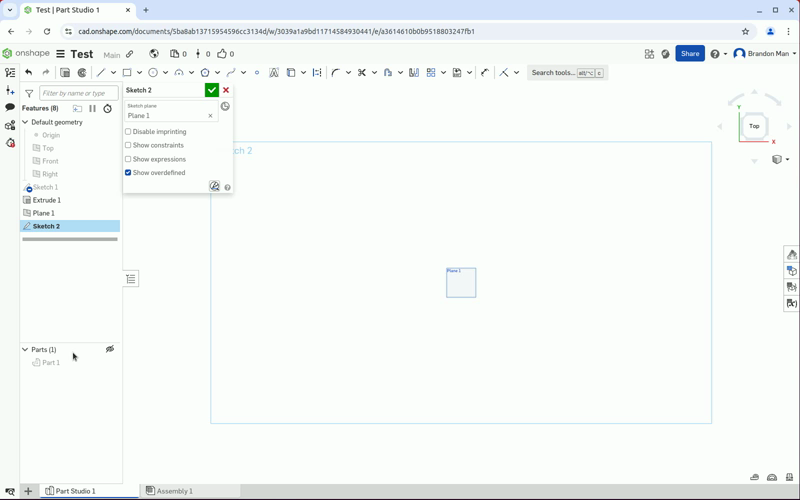
mouse_move(364, 373)
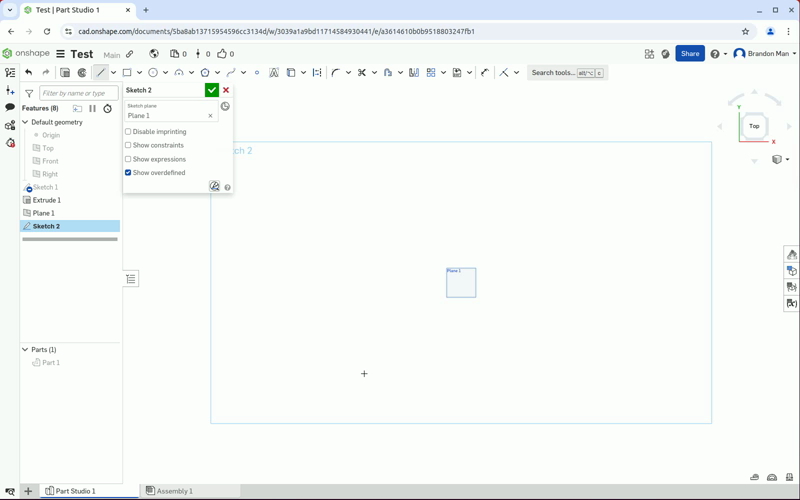
click(364, 373)
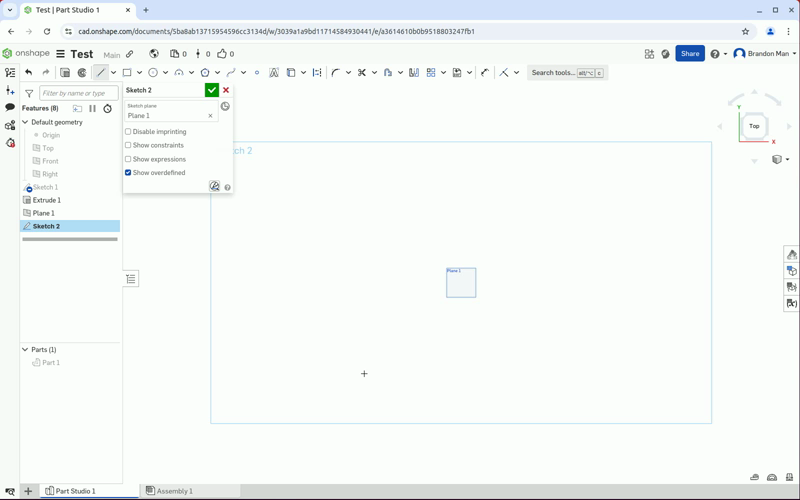
key_up(shift)
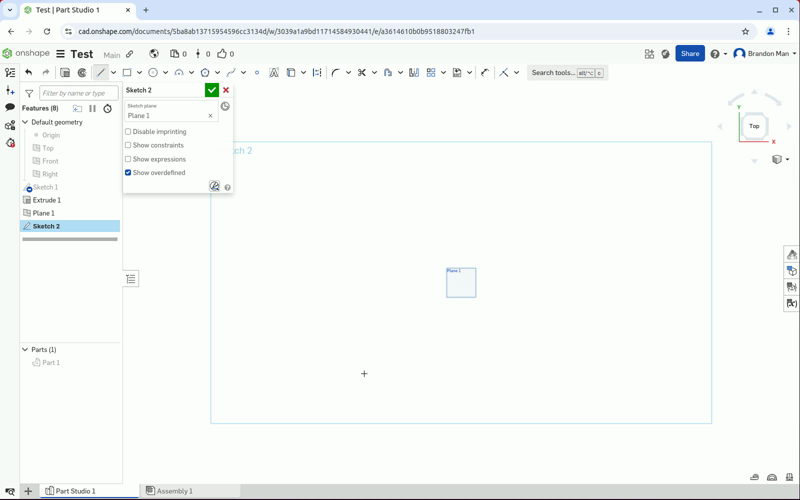
key_down(shift)
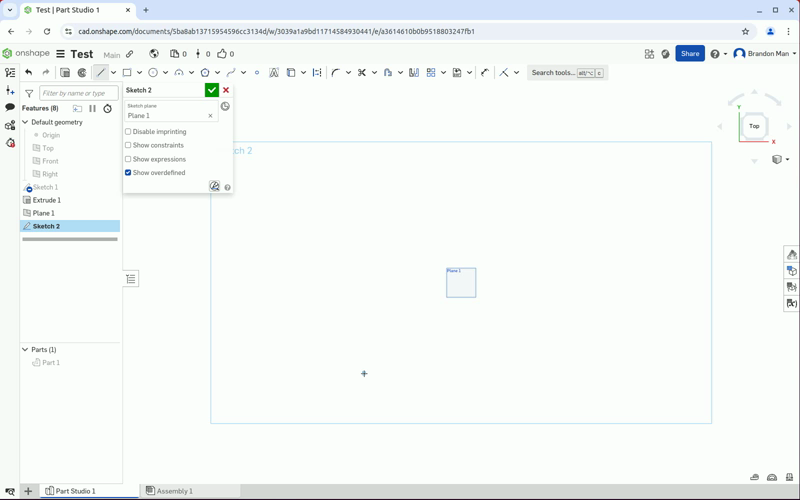
mouse_move(551, 373)
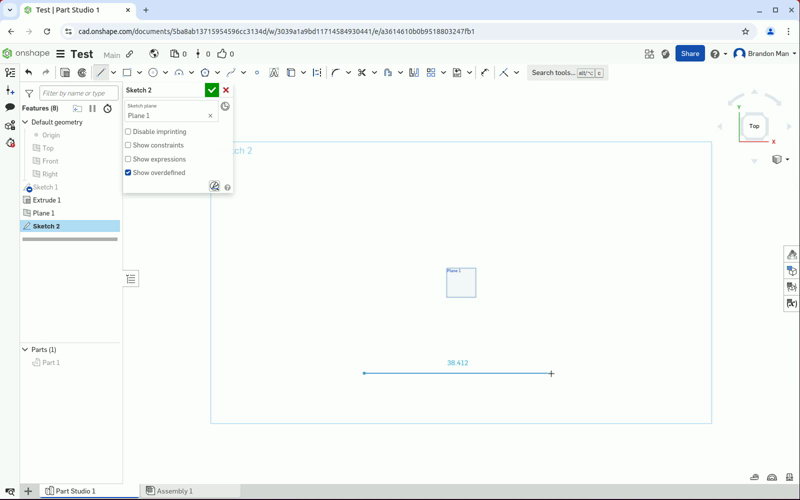
click(551, 373)
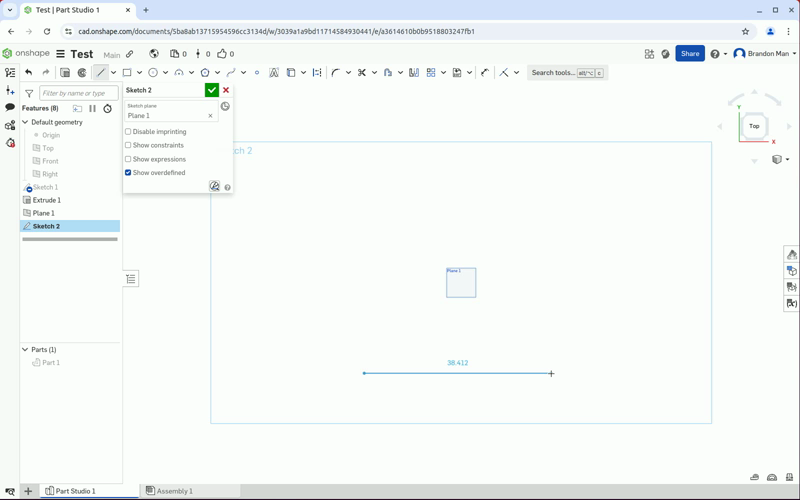
key_up(shift)
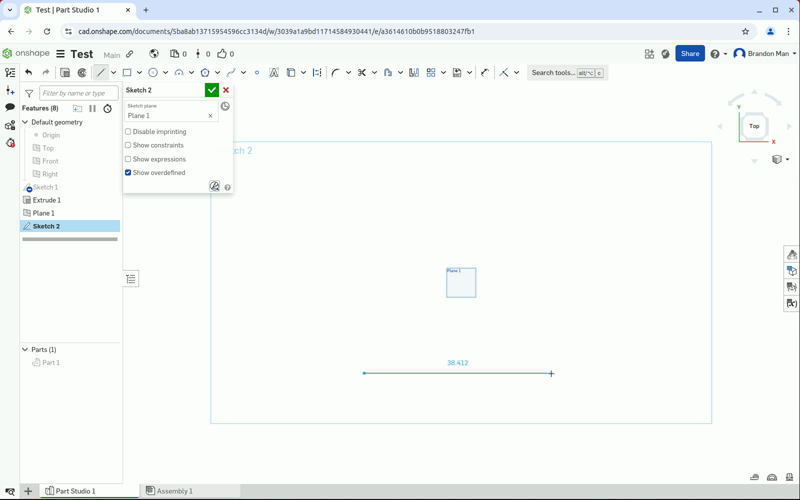
key_down(shift)
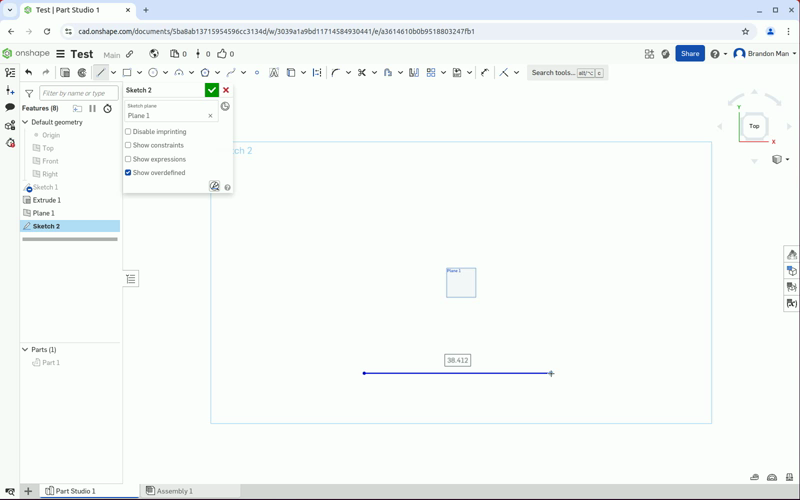
mouse_move(551, 227)
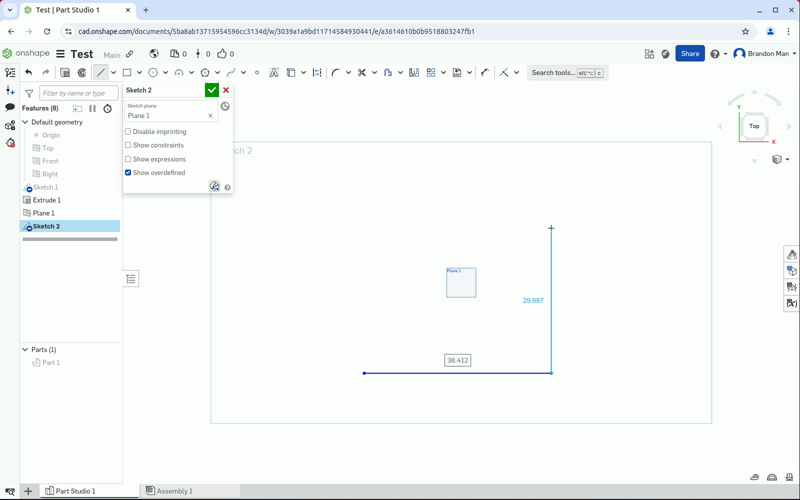
click(551, 227)
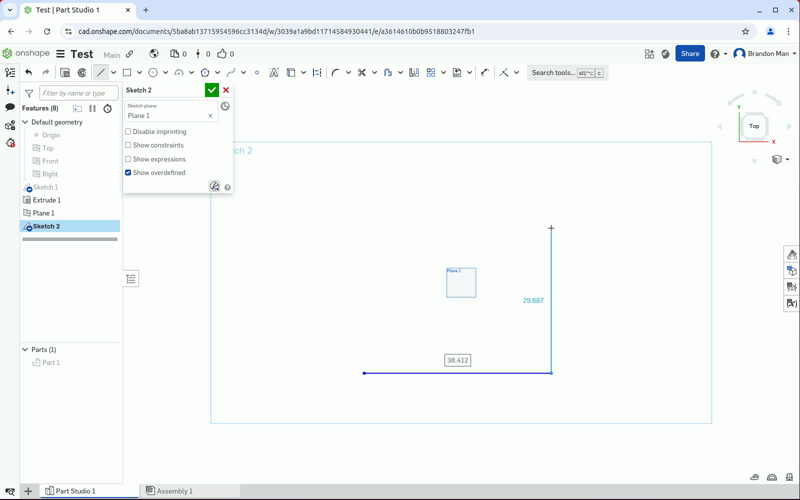
key_up(shift)
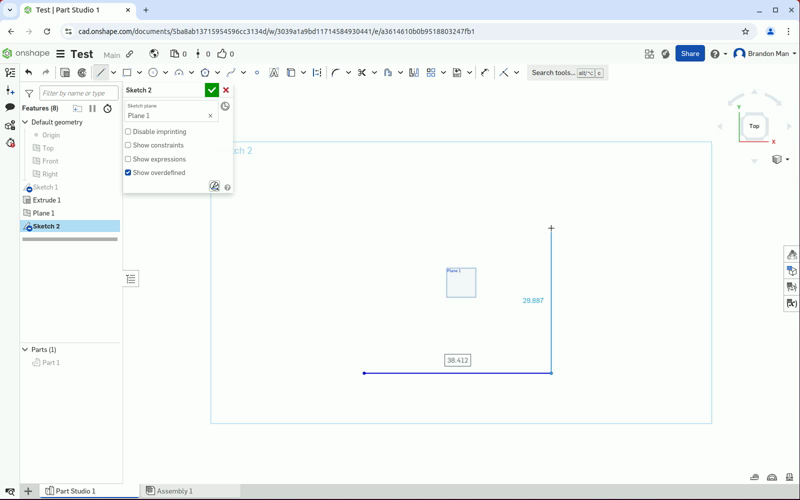
key_down(shift)
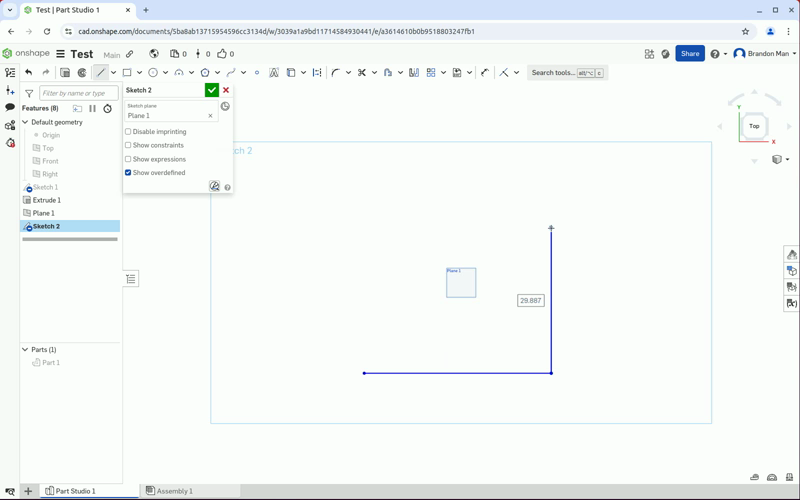
mouse_move(364, 227)
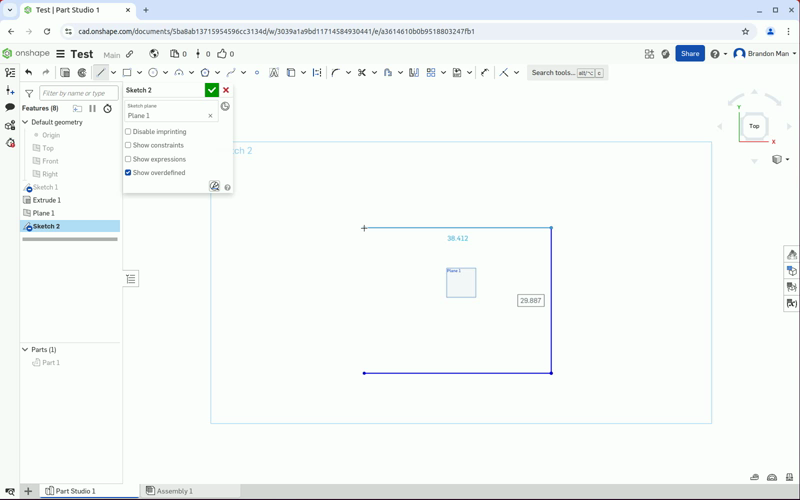
click(364, 227)
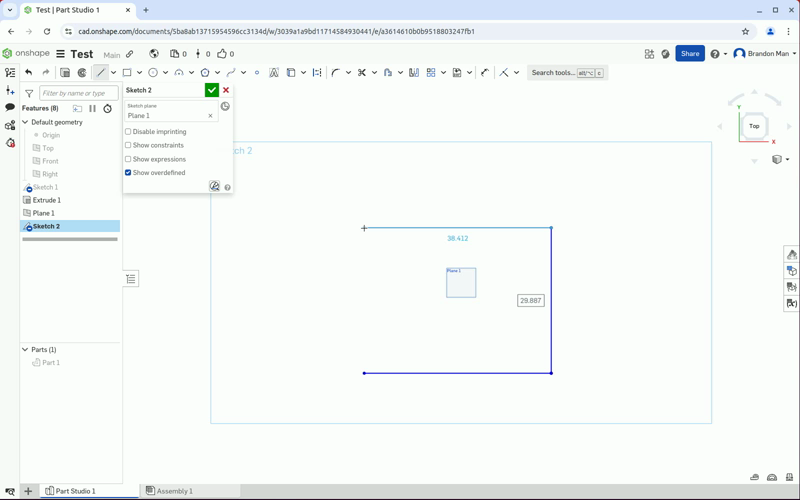
key_up(shift)
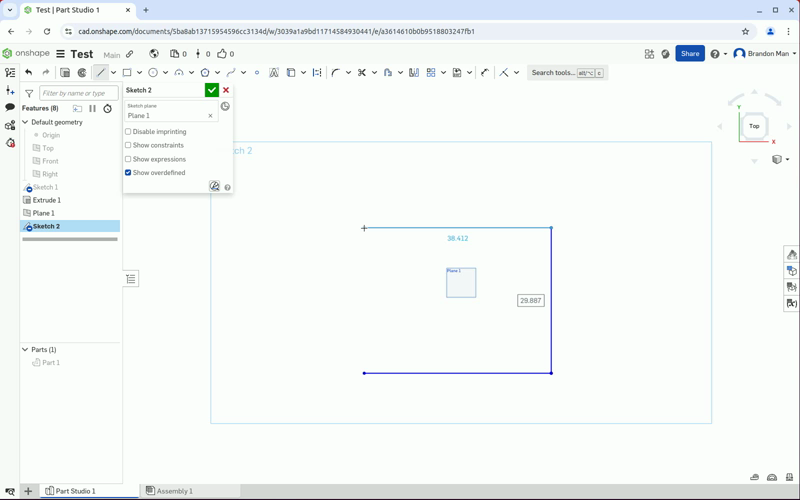
key_down(shift)
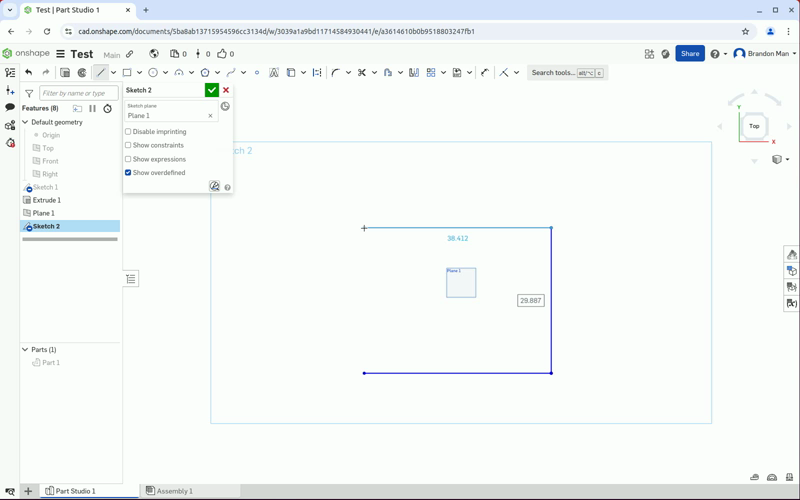
mouse_move(364, 373)
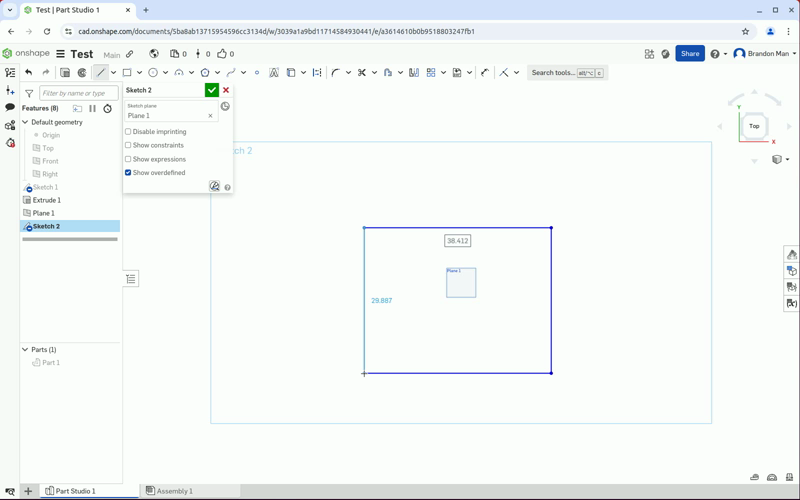
key_up(shift)
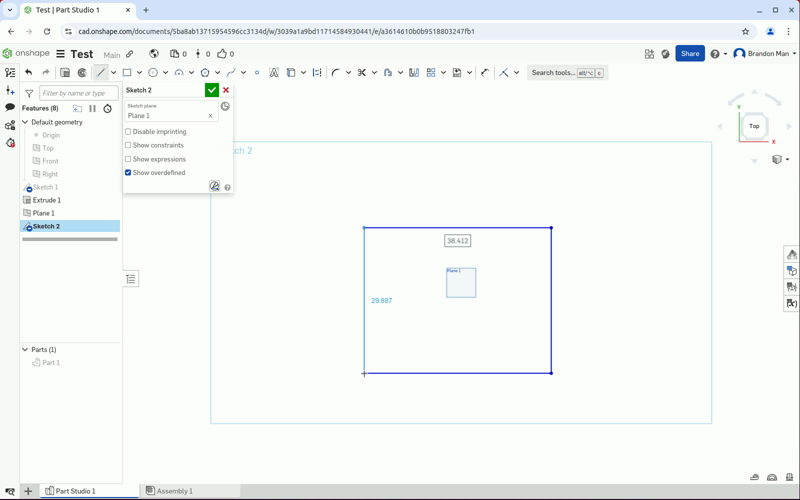
click(364, 373)
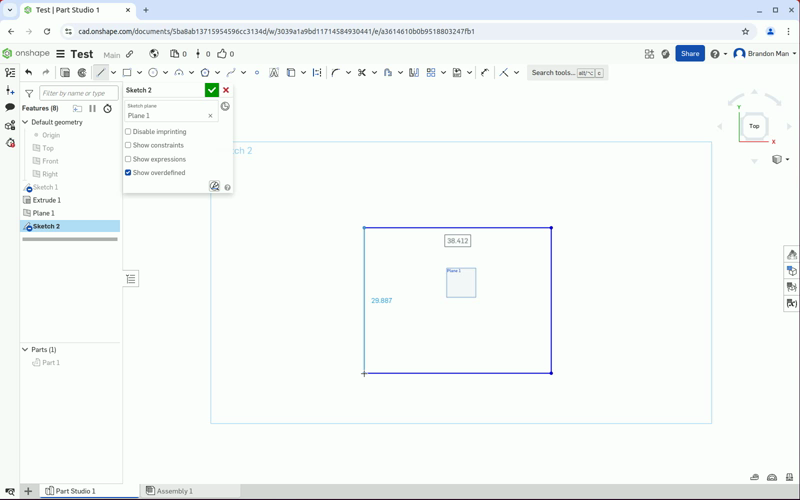
key(esc)
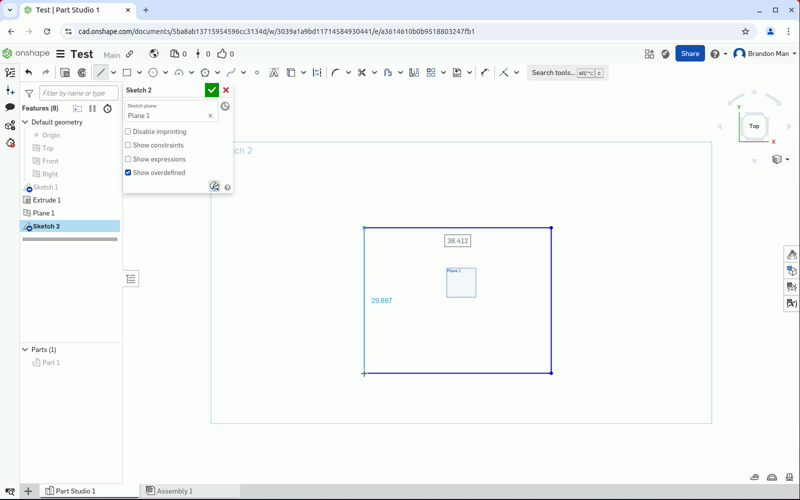
mouse_move(476, 276)
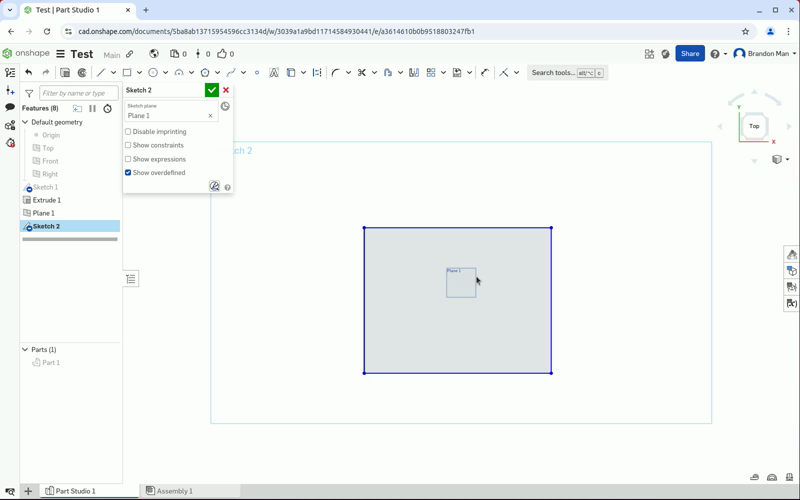
click(476, 276)
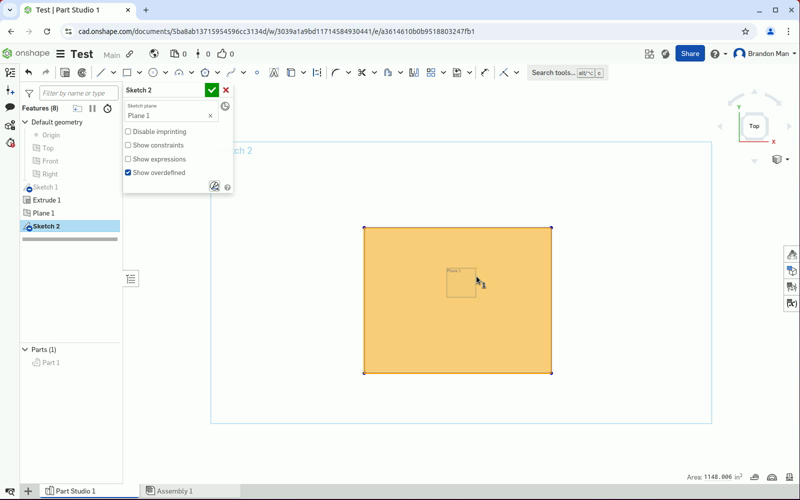
mouse_move(73, 352)
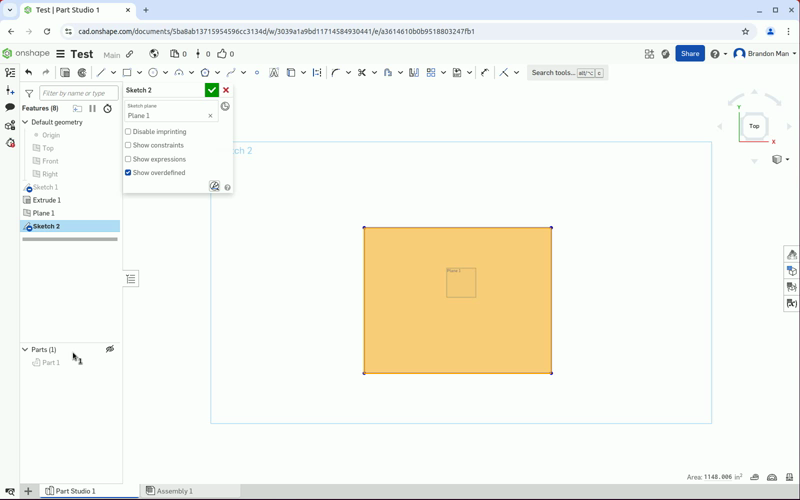
key(shift+y)
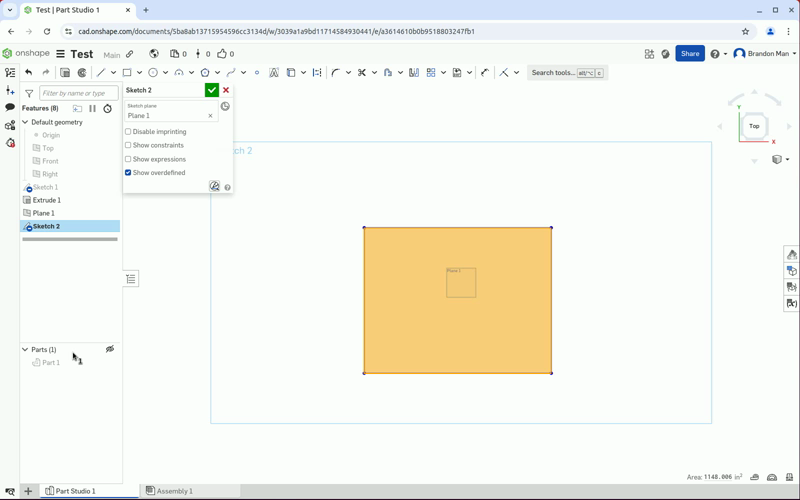
key(shift+e)
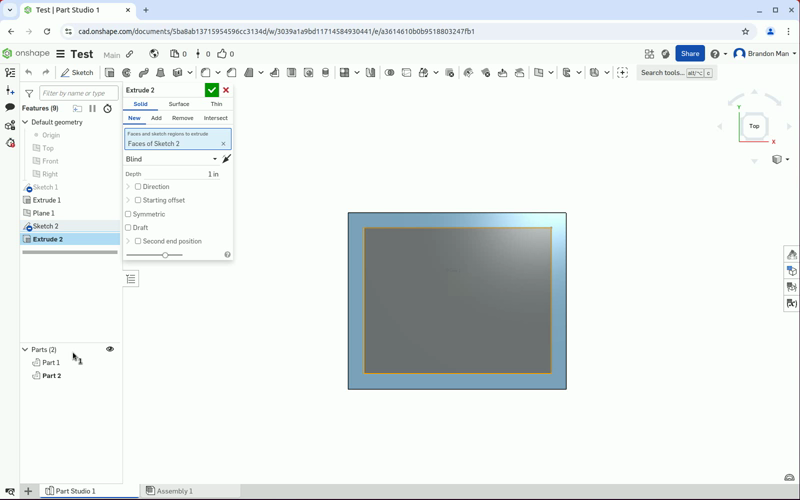
mouse_move(143, 106)
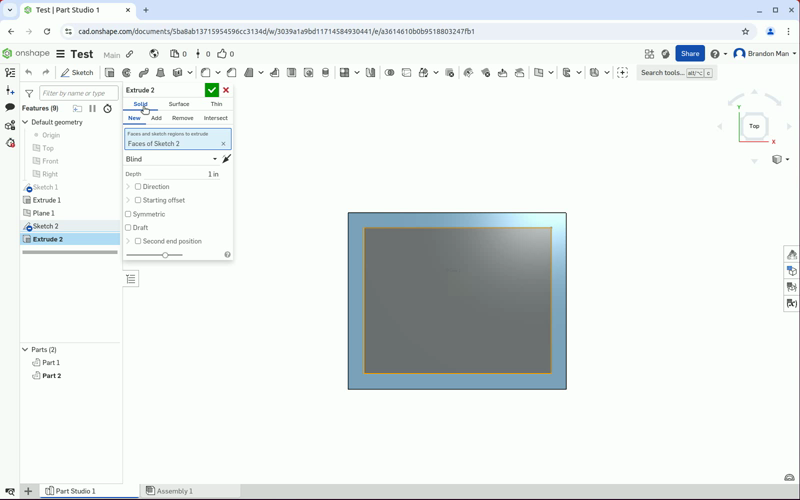
click(143, 106)
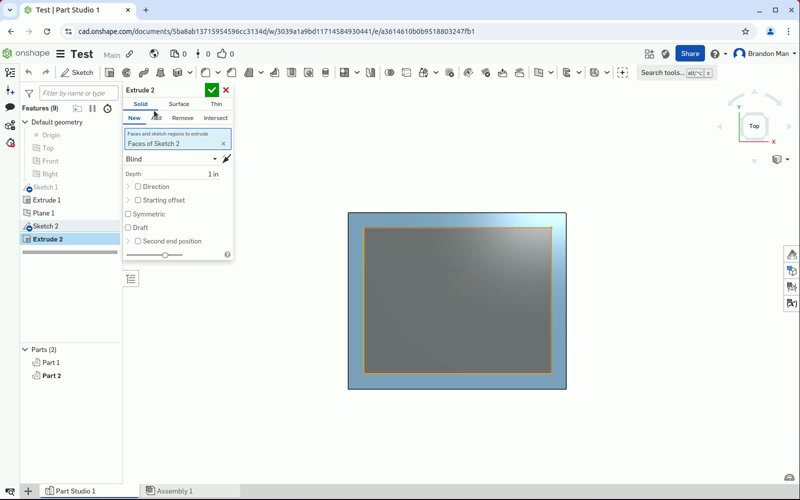
mouse_move(186, 120)
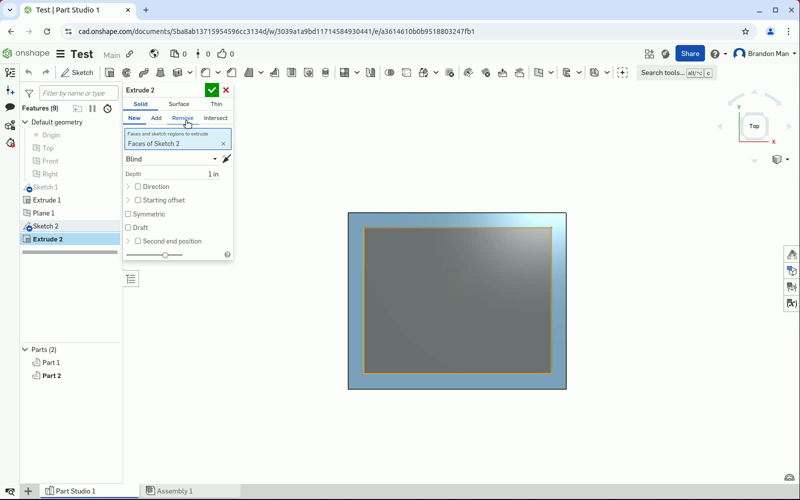
click(186, 120)
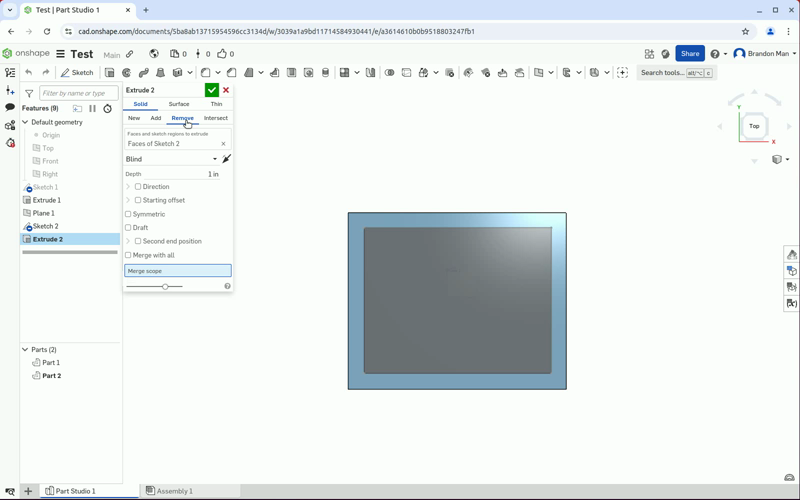
key(tab, 4)
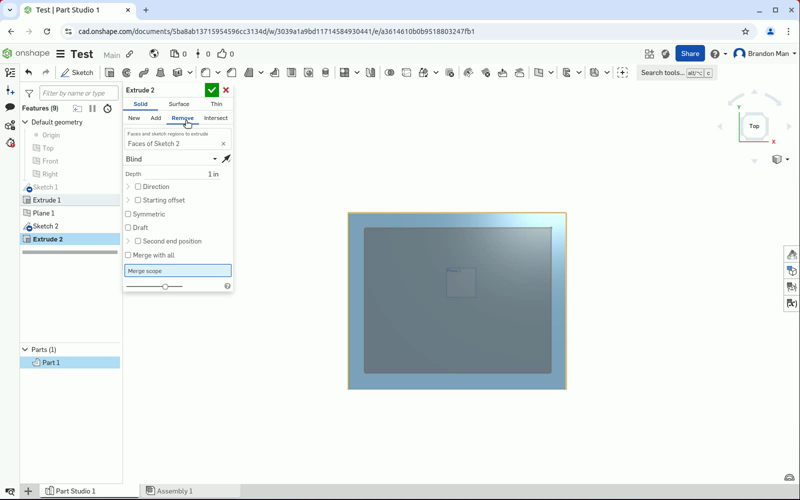
text(12.517)
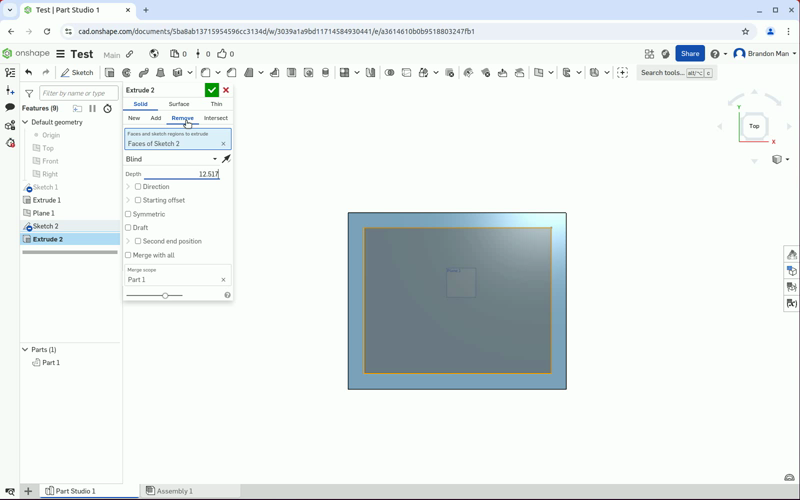
key(tab, 6)
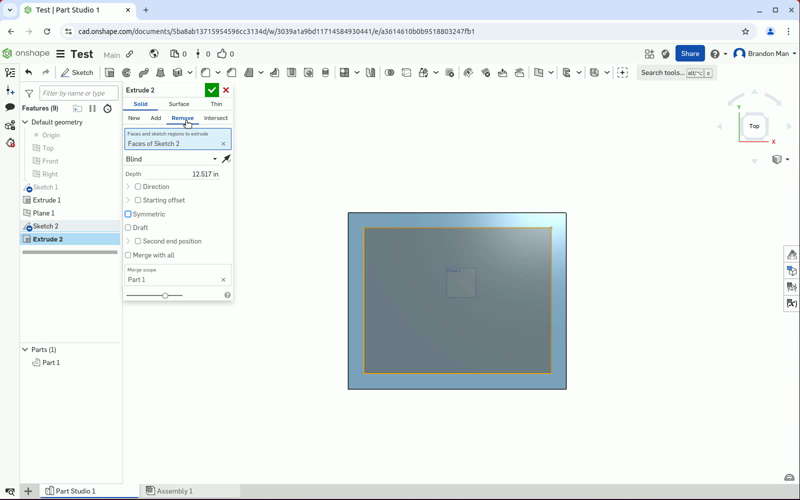
key(space)
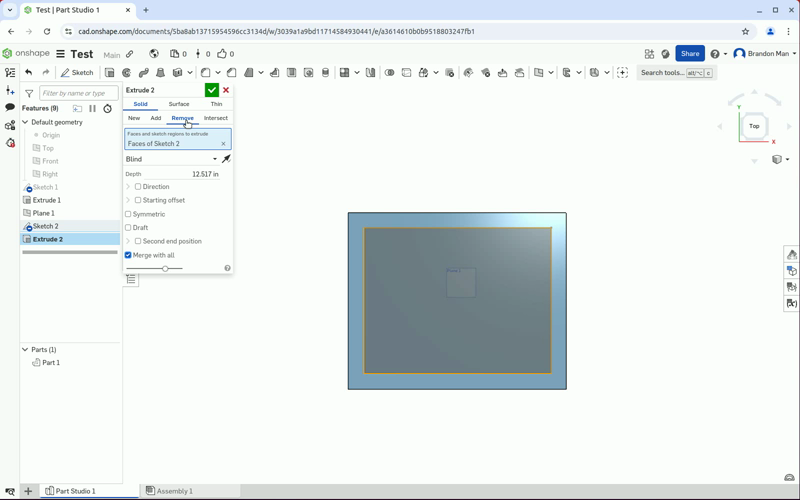
key(enter)
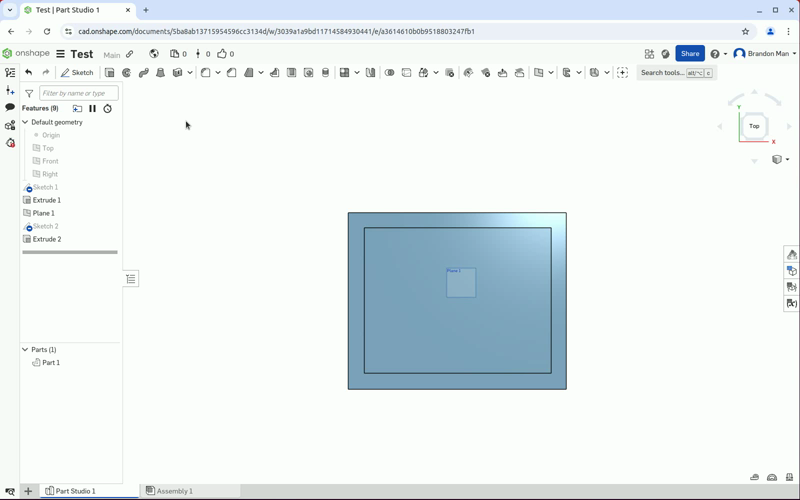
key(shift+h)
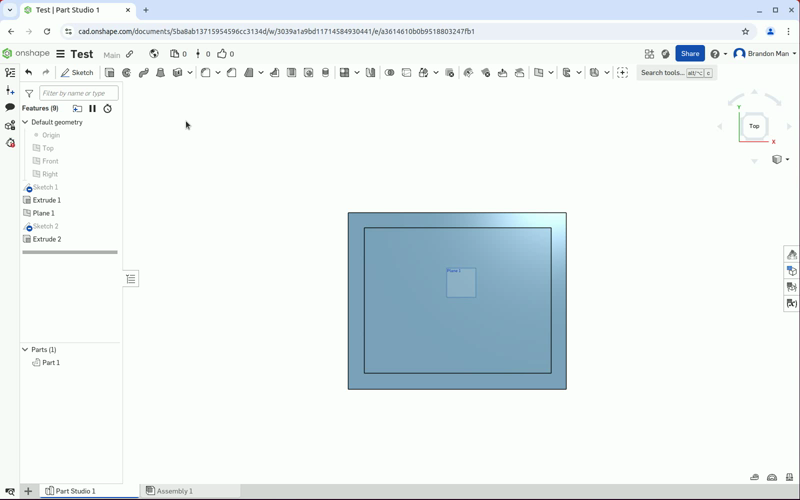
key(shift+h)
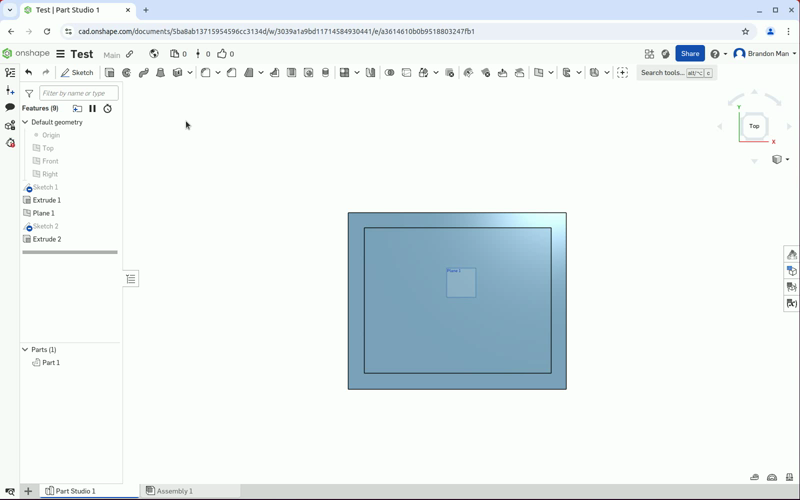
key(shift+7)
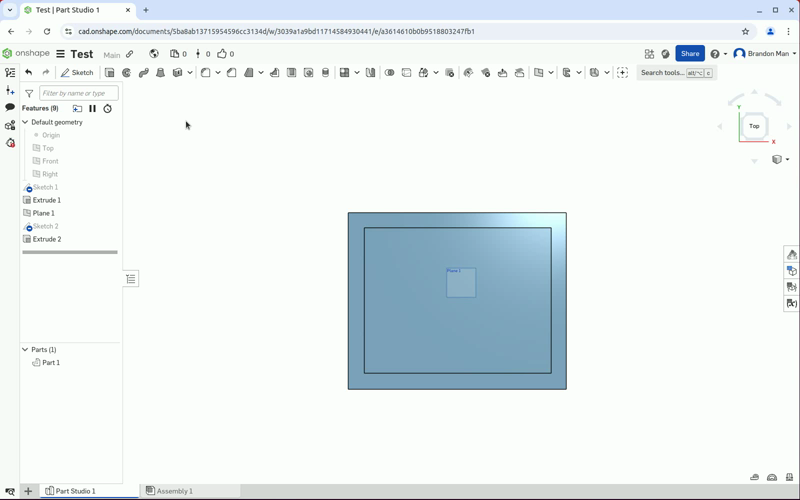
key(up, 3)
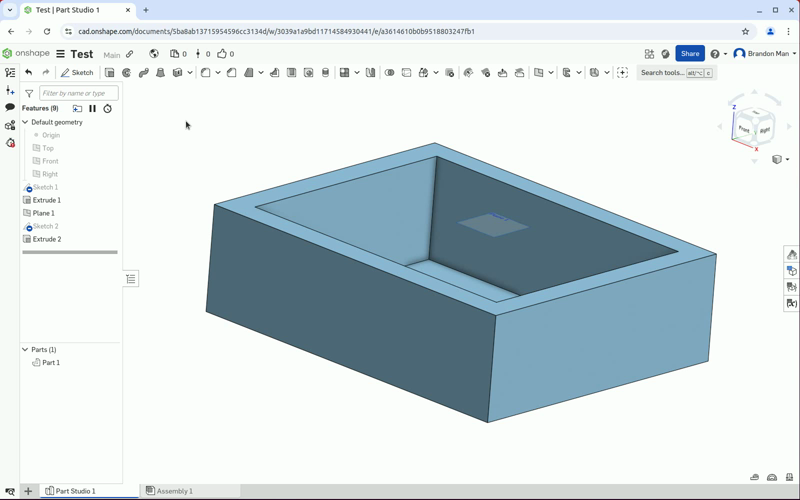
key(left, 3)
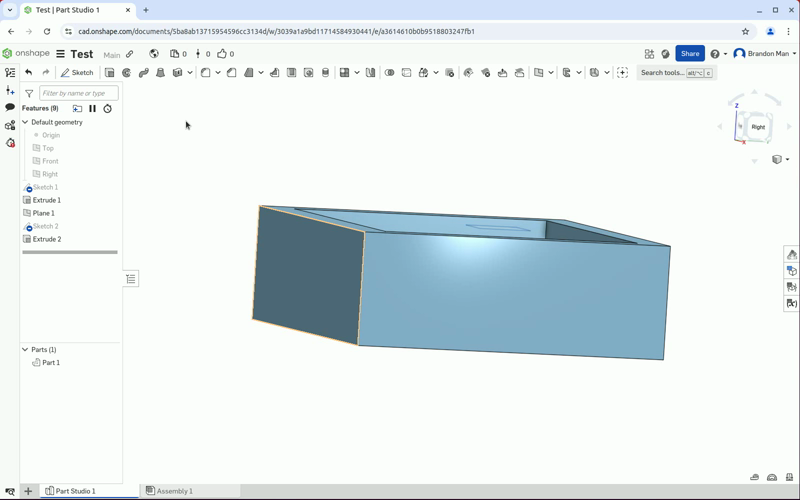
key(right, 3)
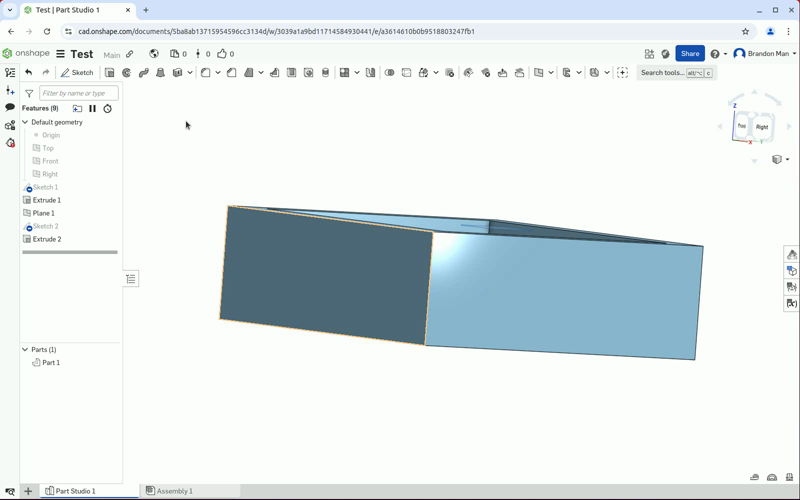
key(down, 3)
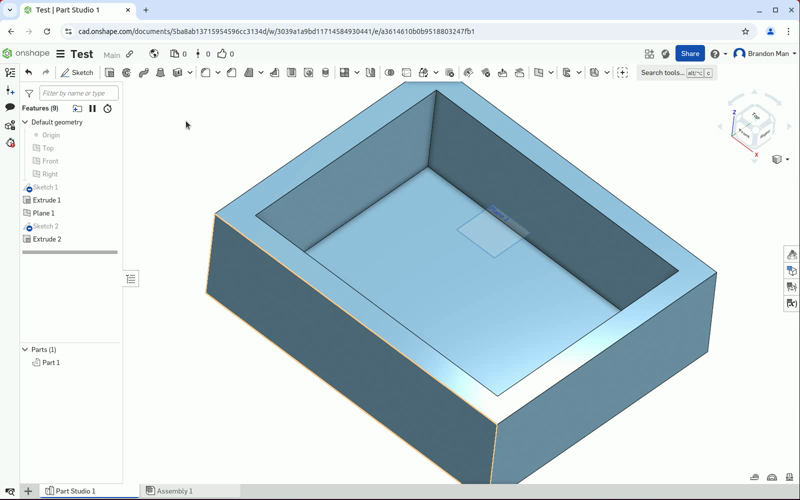
mouse_move(73, 189)
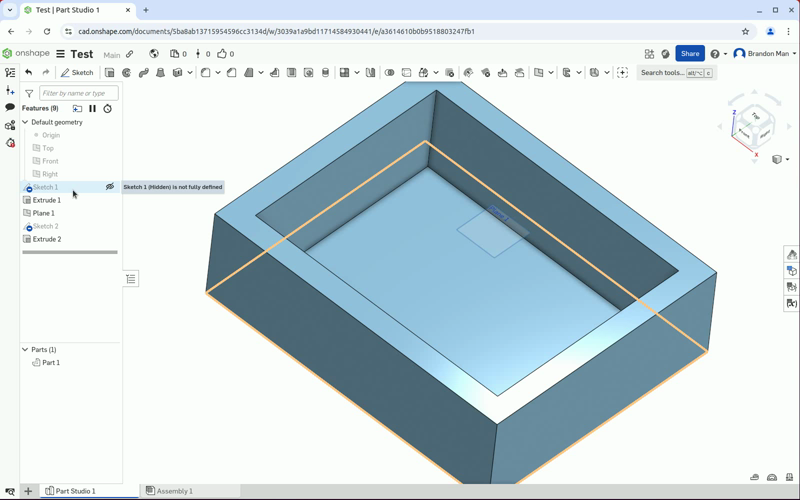
click(73, 189)